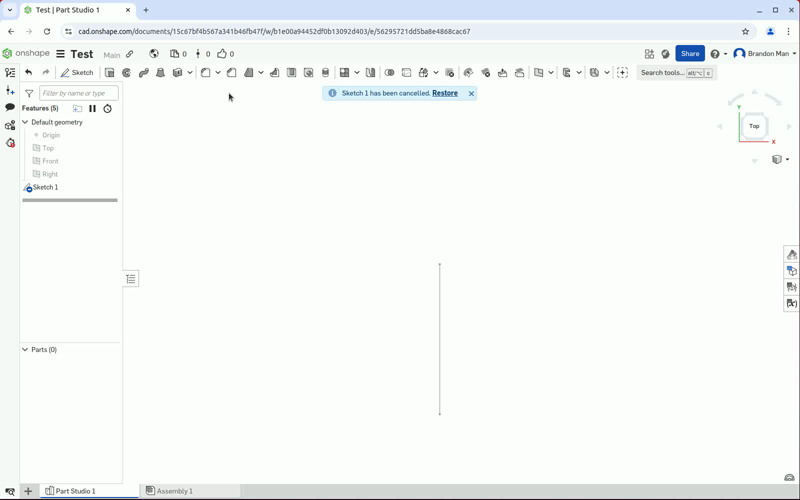
key(shift+h)
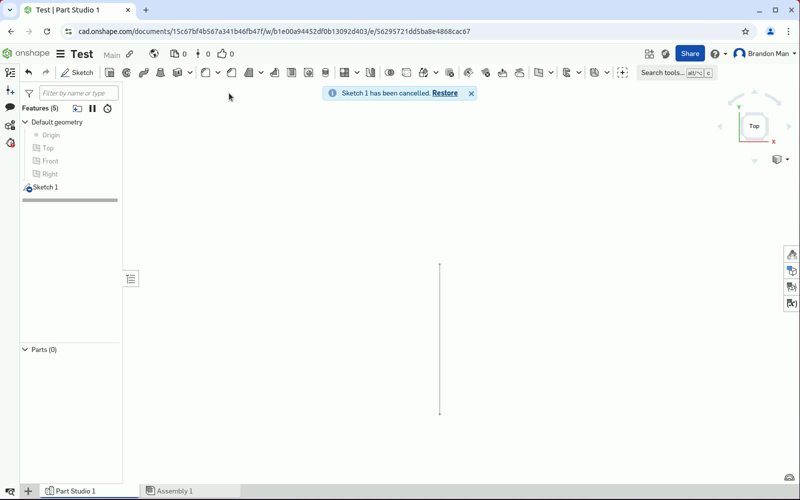
mouse_move(73, 352)
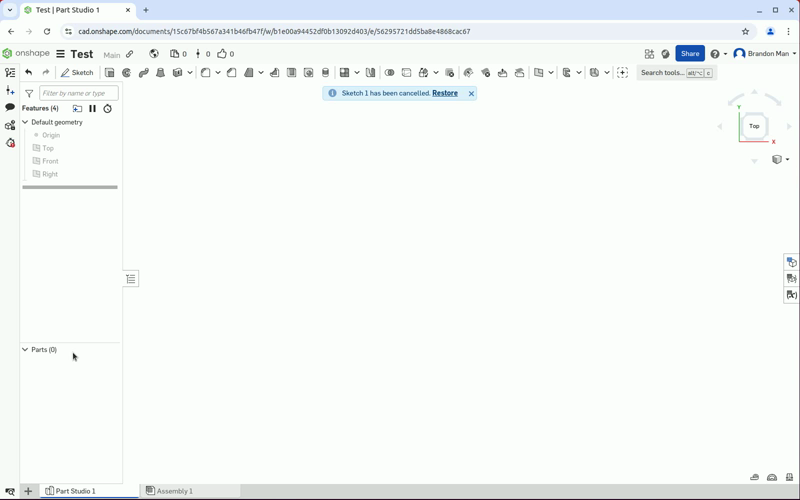
key(y)
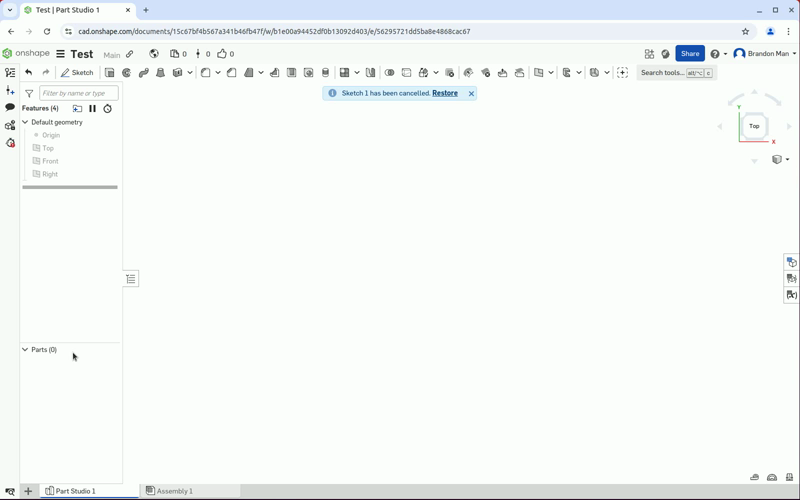
key(shift+p)
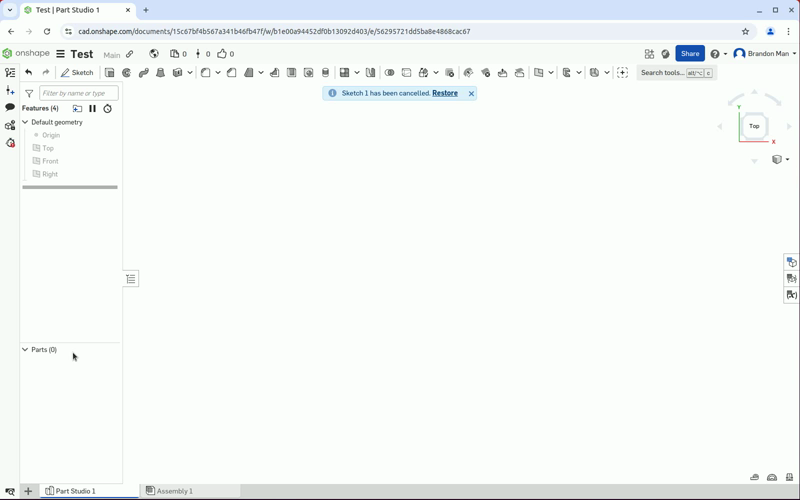
key(space)
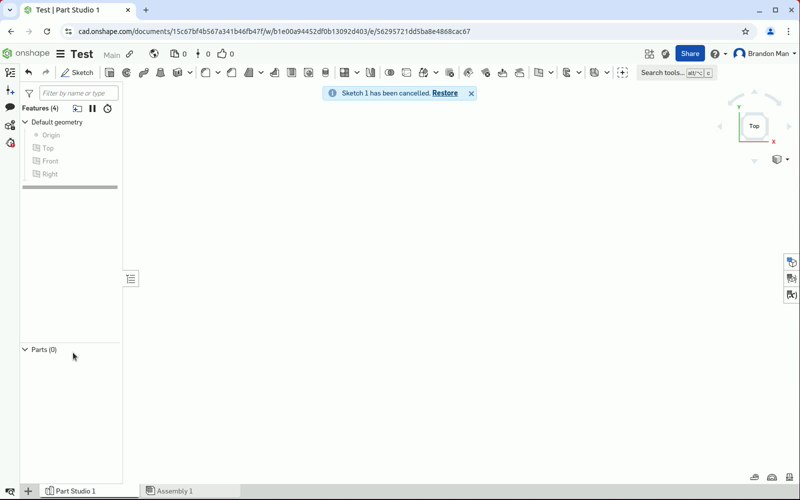
key_down(shift)
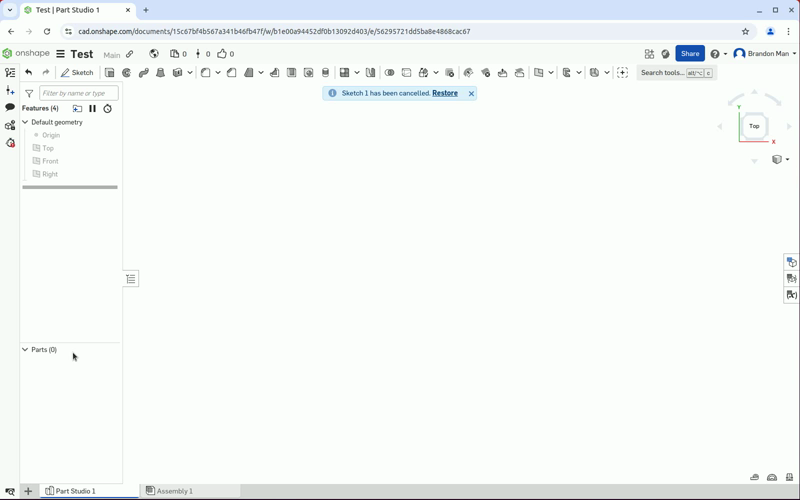
key(up)
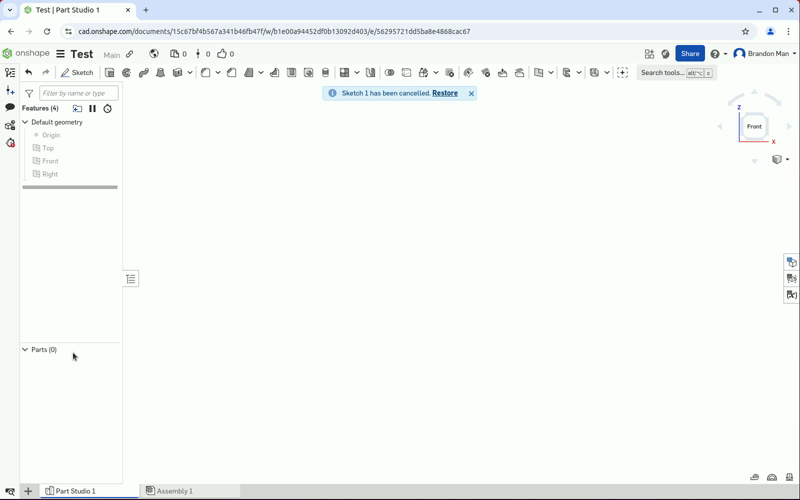
key_up(shift)
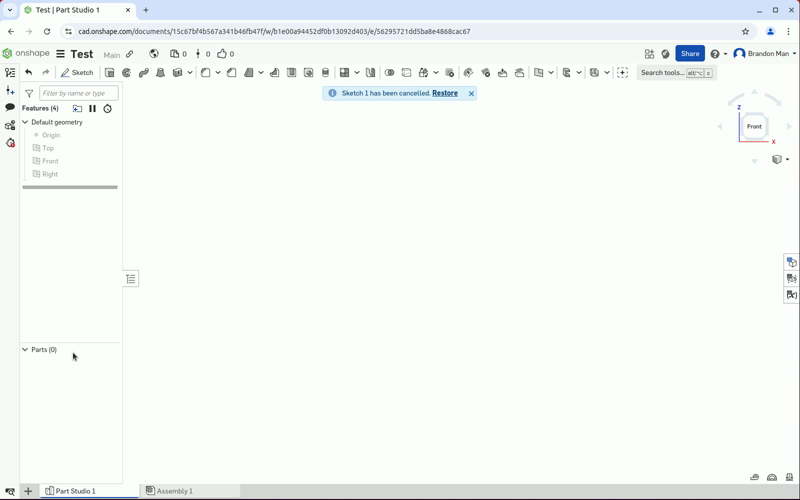
mouse_move(73, 352)
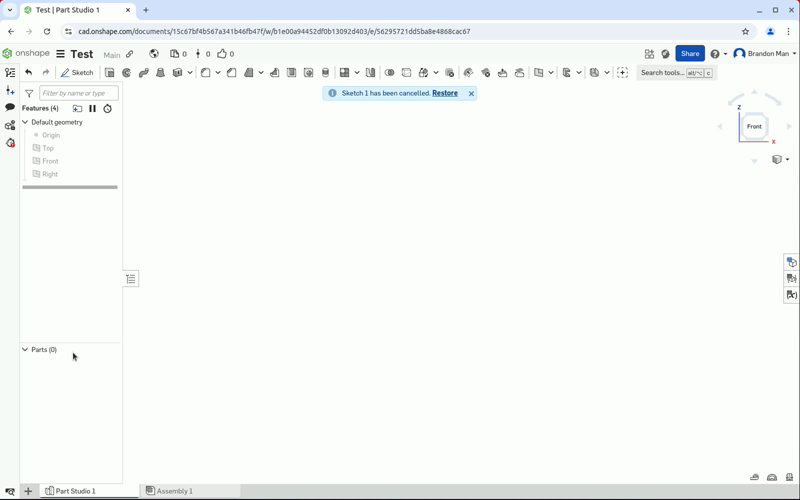
key(shift+y)
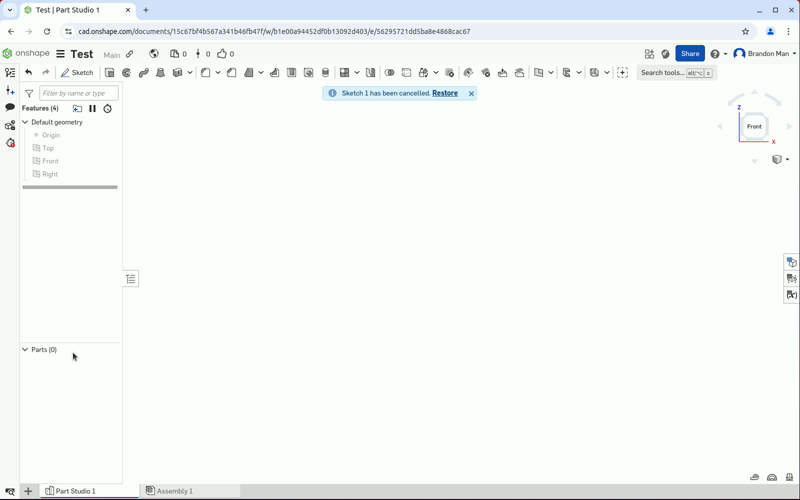
key(shift+s)
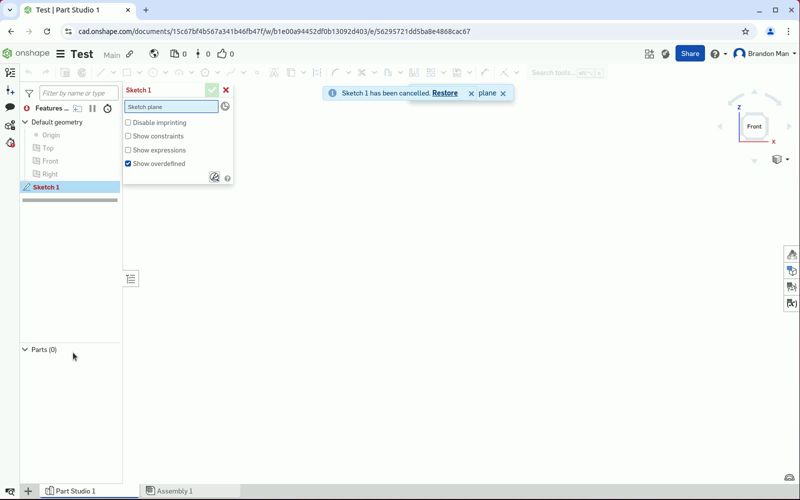
mouse_move(73, 163)
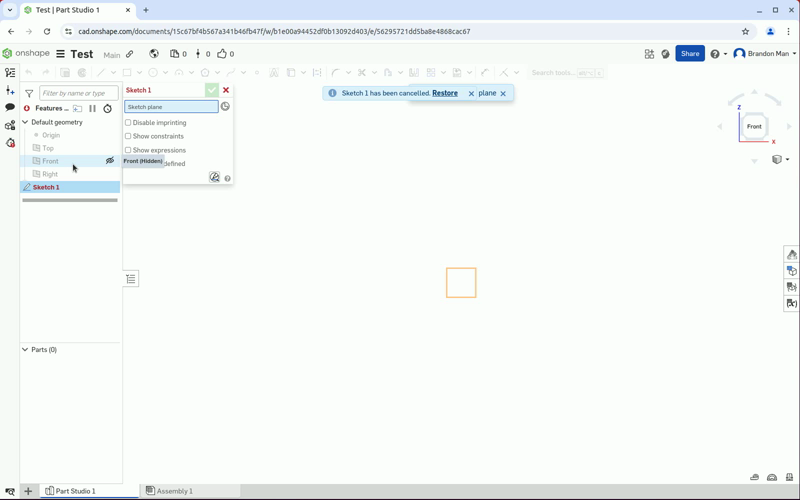
click(73, 163)
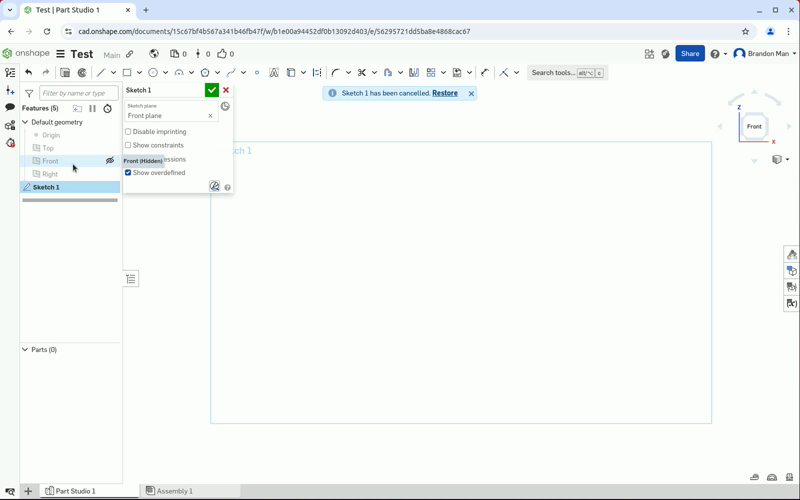
mouse_move(73, 352)
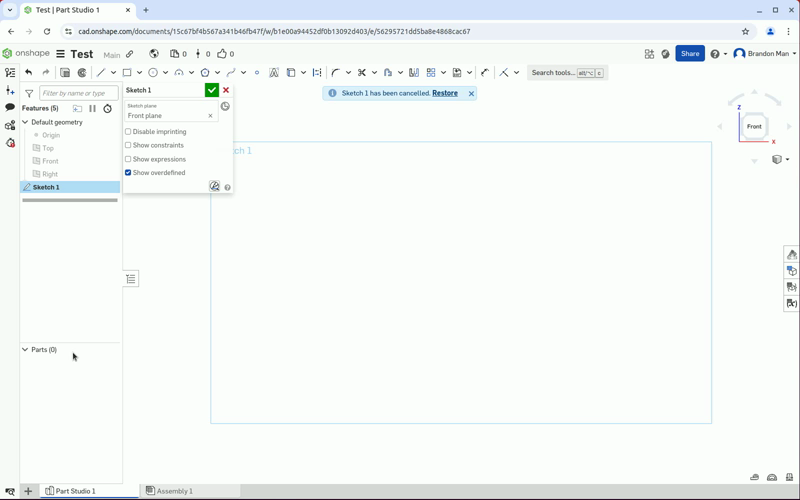
key(y)
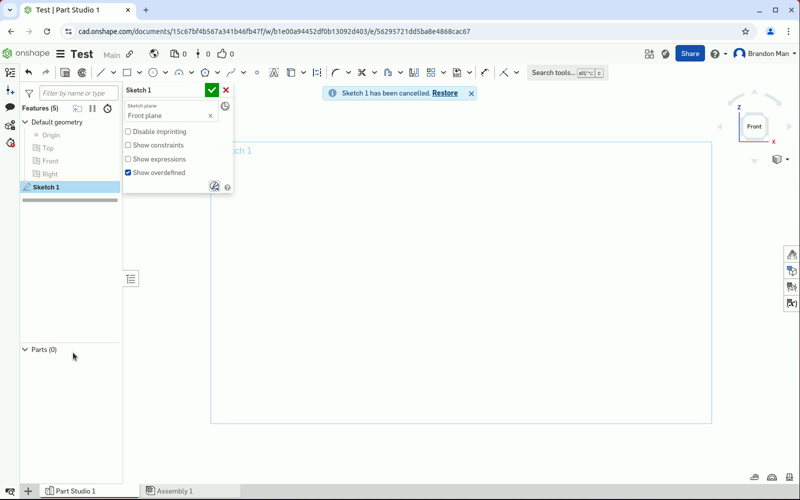
key(c)
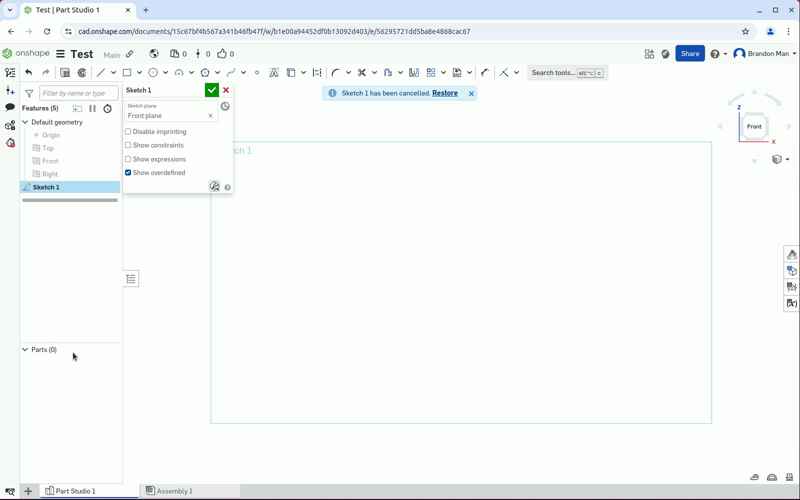
key_down(shift)
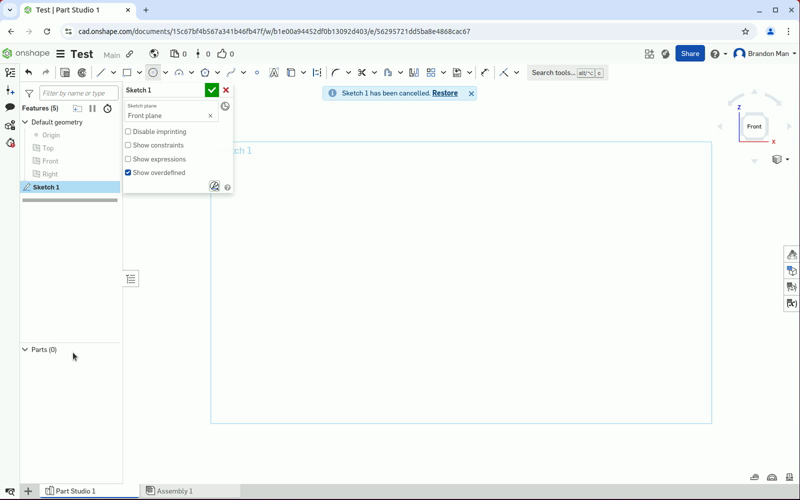
mouse_move(461, 282)
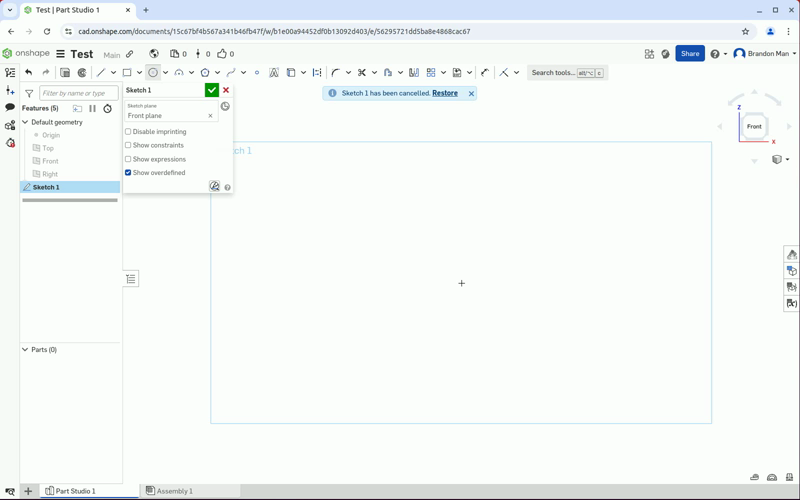
click(461, 282)
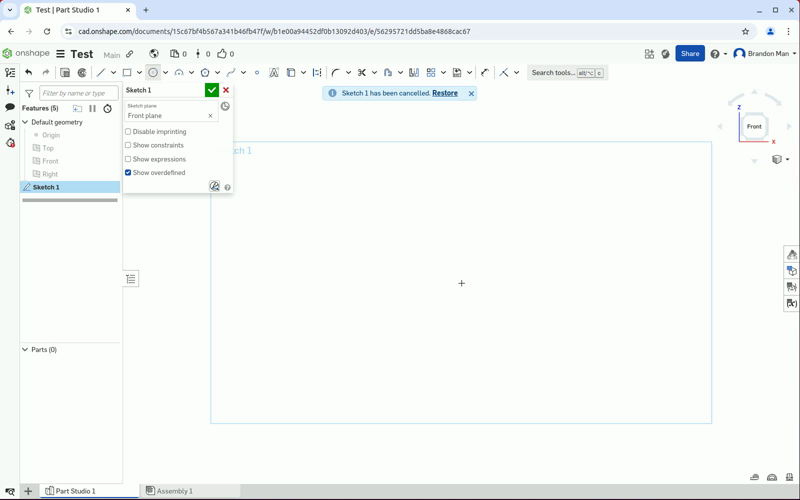
key_up(shift)
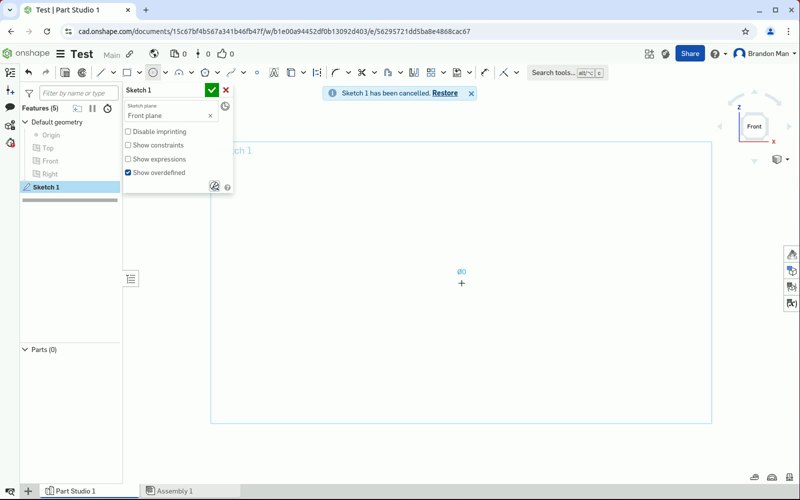
mouse_move(562, 282)
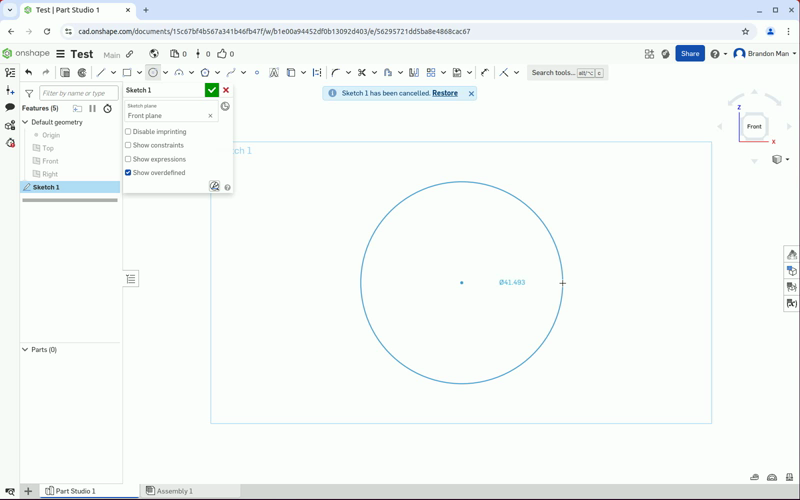
click(562, 282)
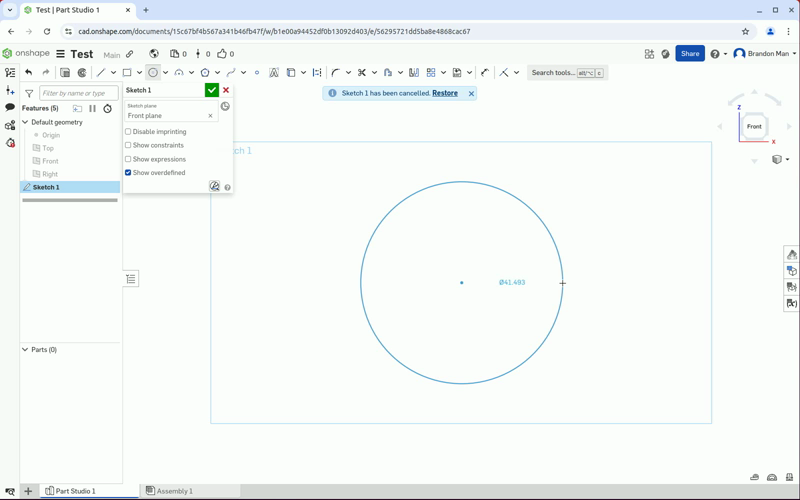
key(esc)
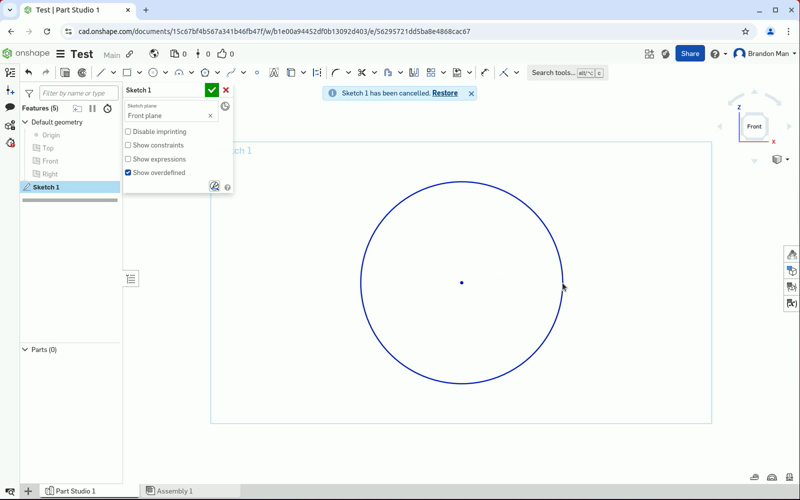
key(c)
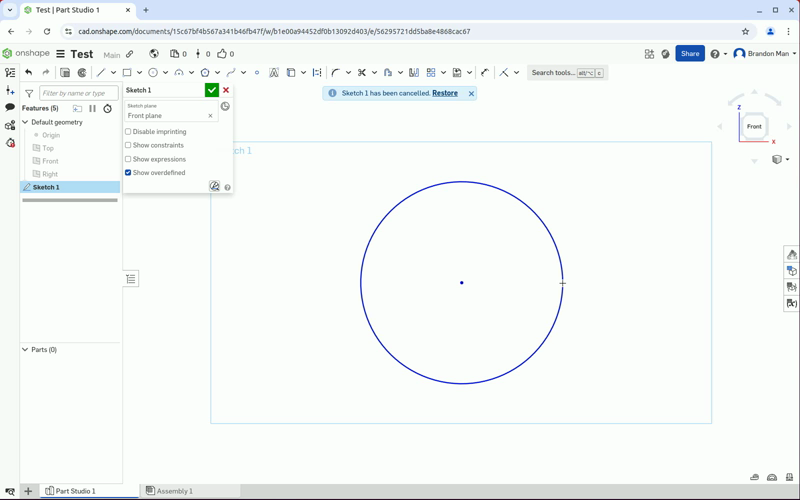
key_down(shift)
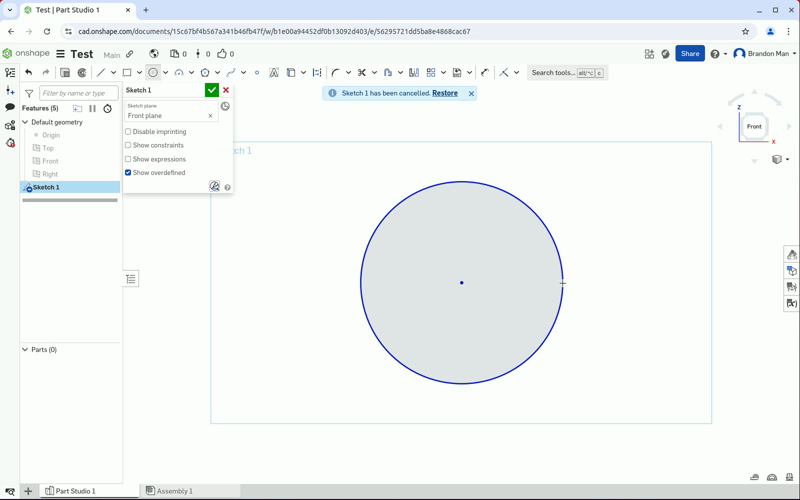
mouse_move(398, 282)
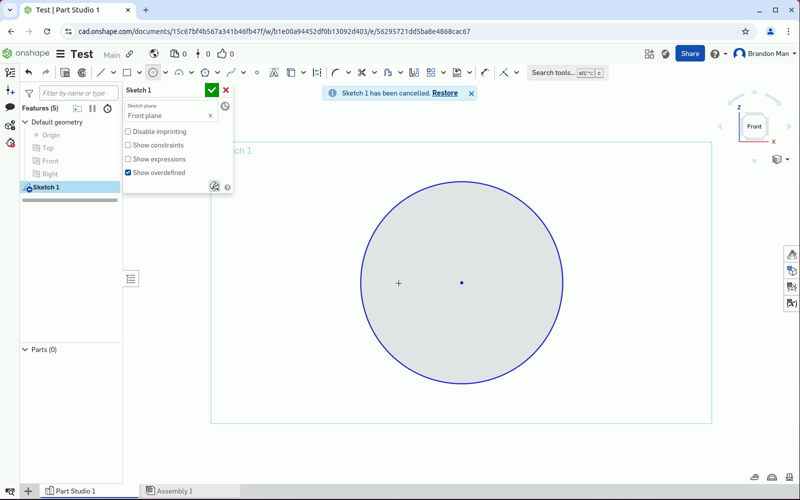
click(398, 282)
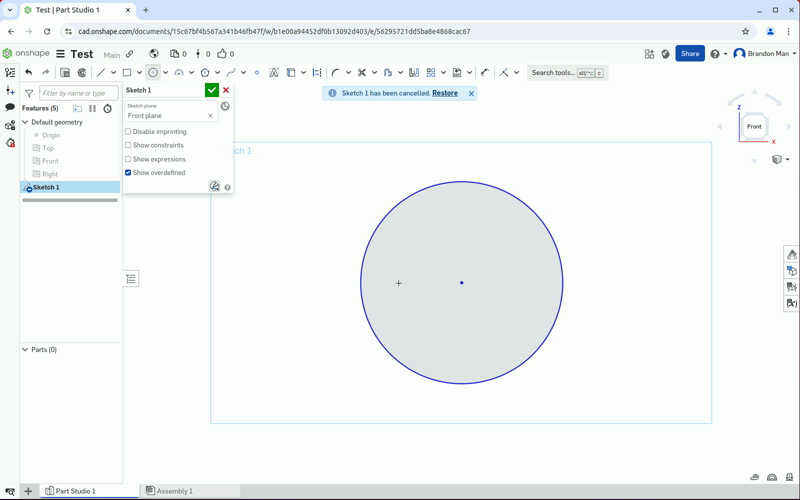
key_up(shift)
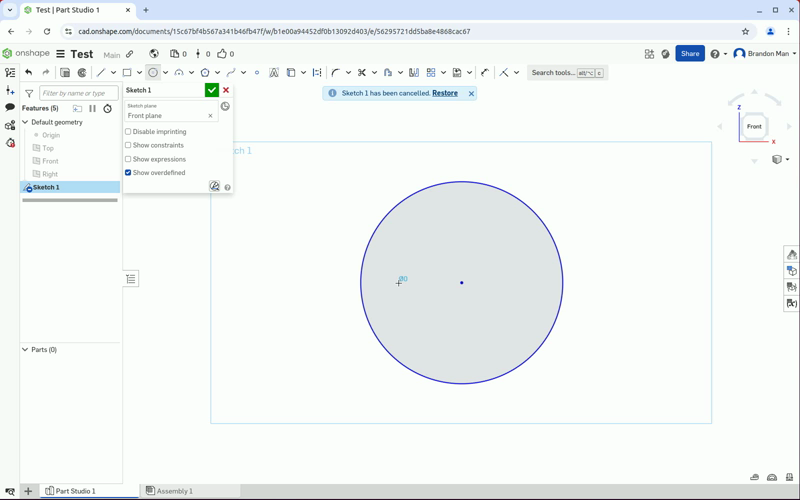
mouse_move(426, 282)
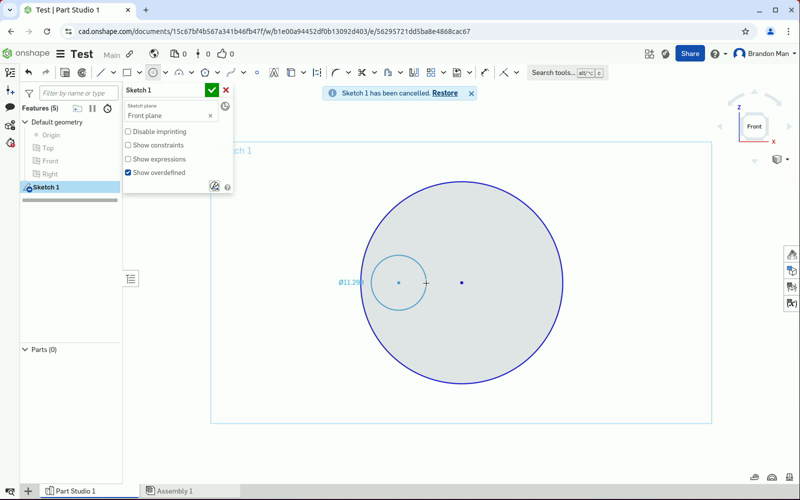
click(426, 282)
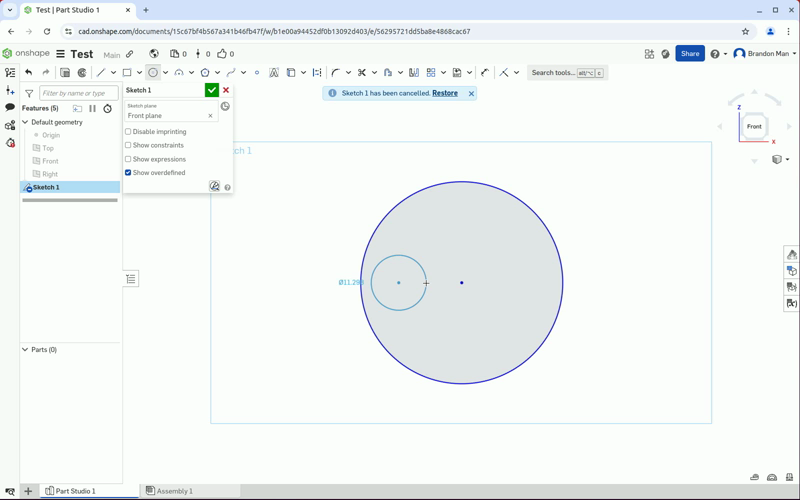
key(esc)
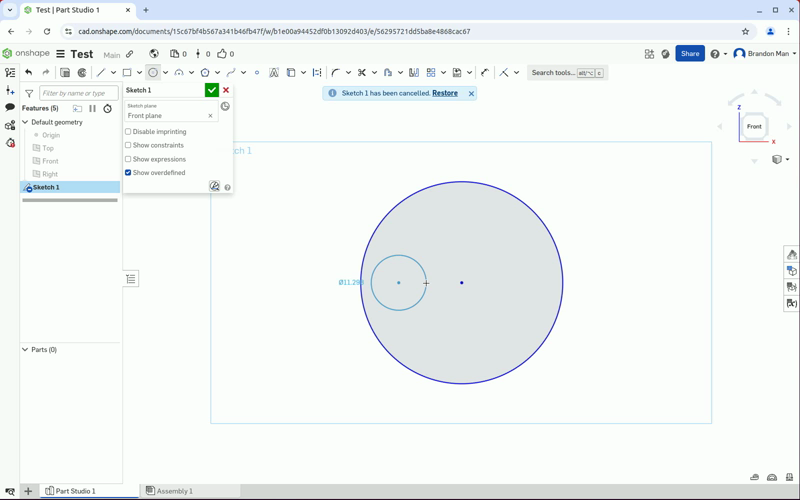
key(c)
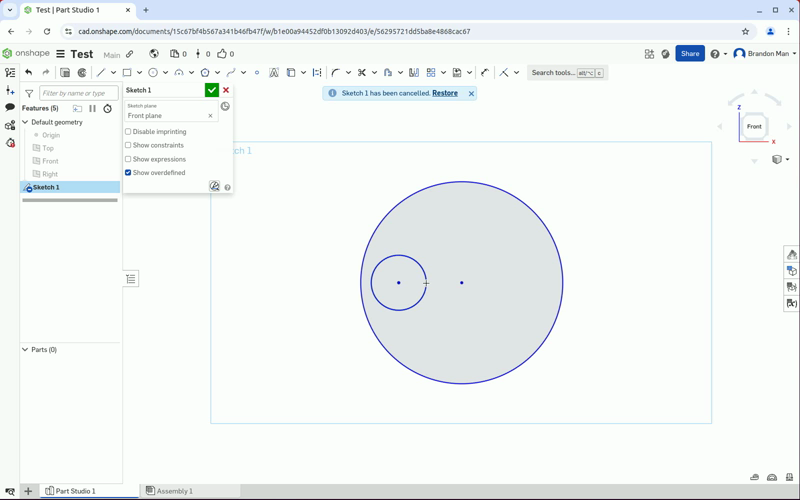
key_down(shift)
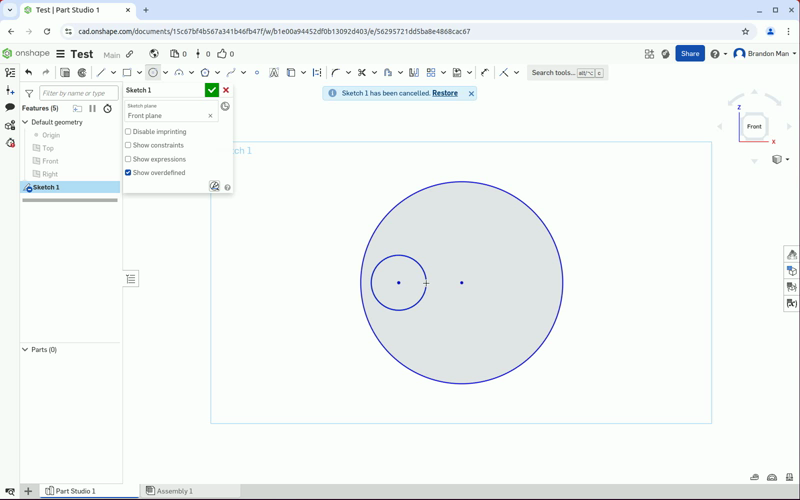
mouse_move(461, 345)
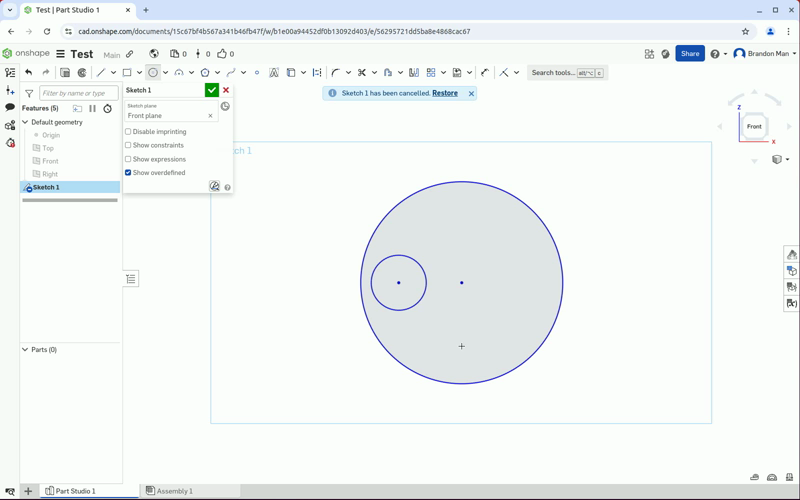
click(461, 345)
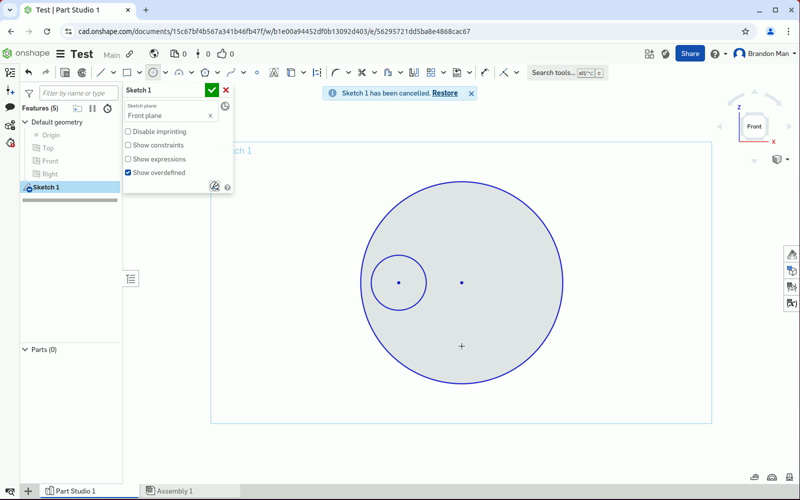
key_up(shift)
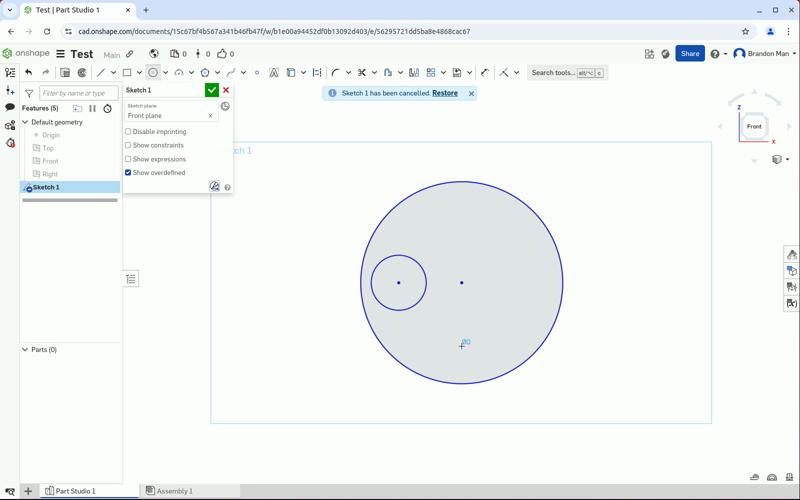
mouse_move(487, 345)
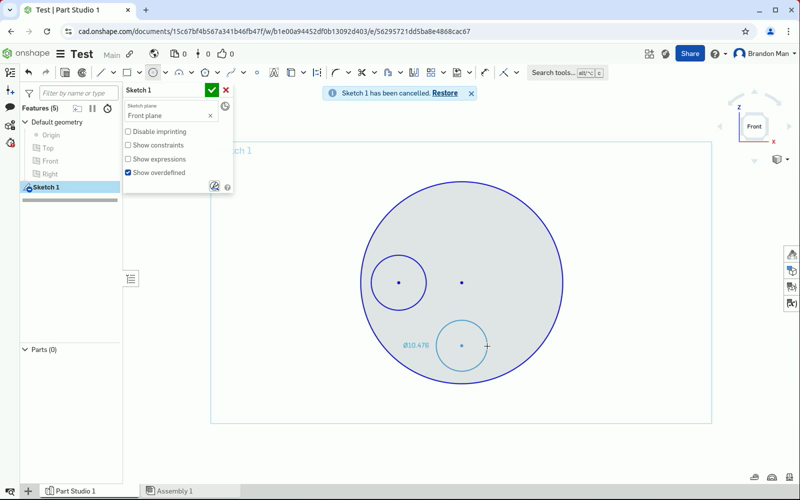
click(487, 345)
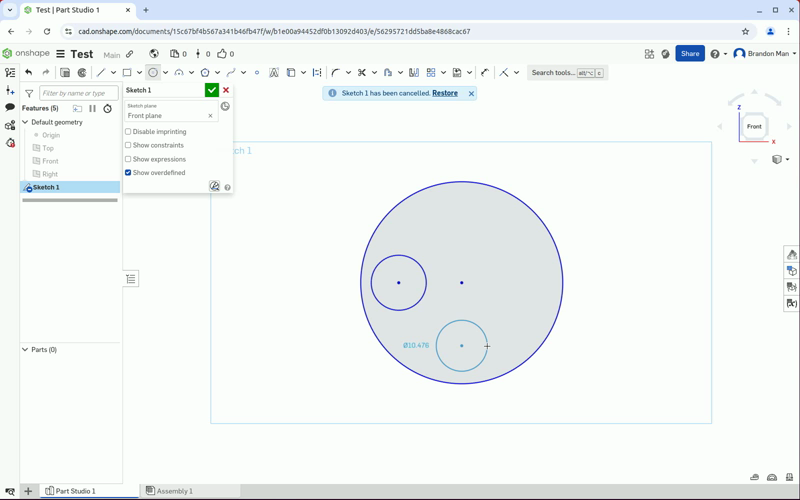
key(esc)
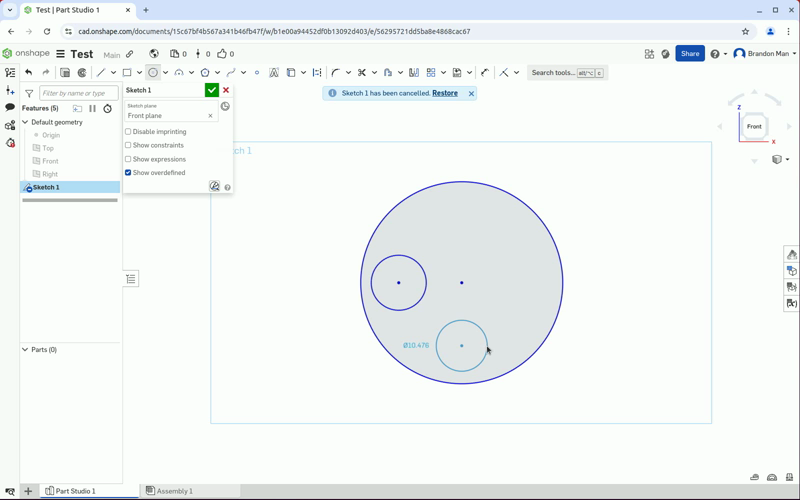
key(c)
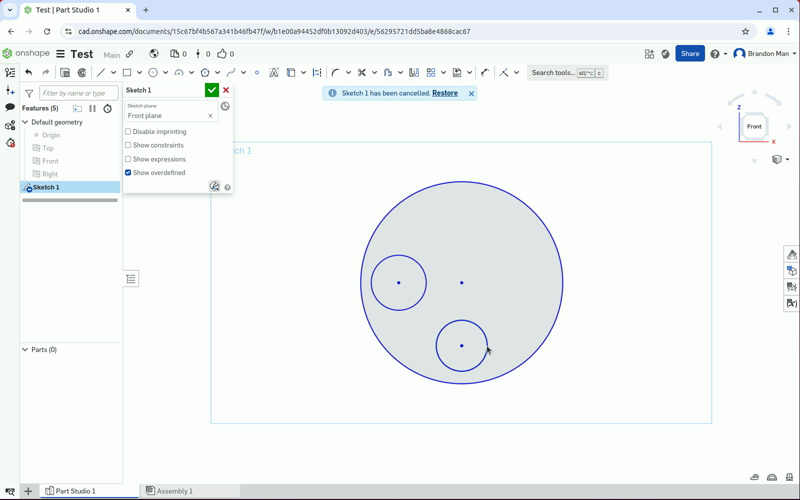
key_down(shift)
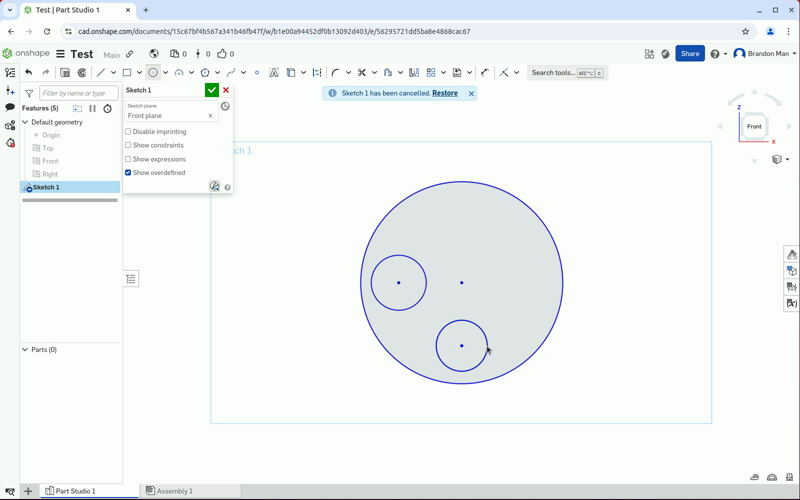
mouse_move(461, 282)
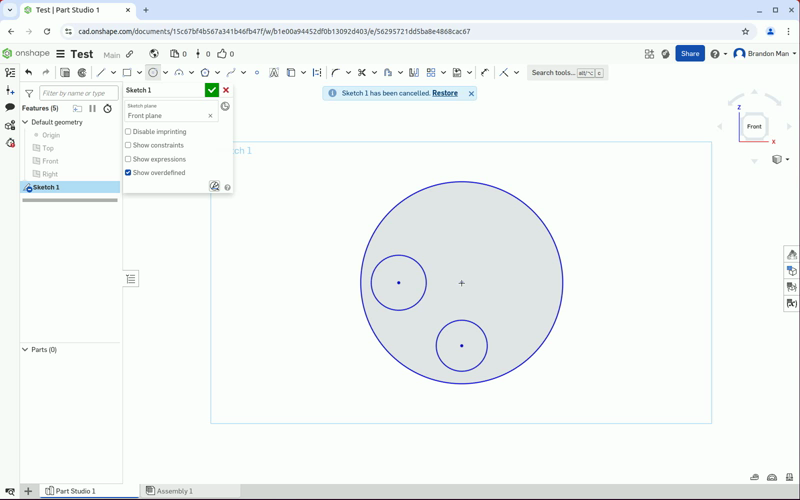
click(461, 282)
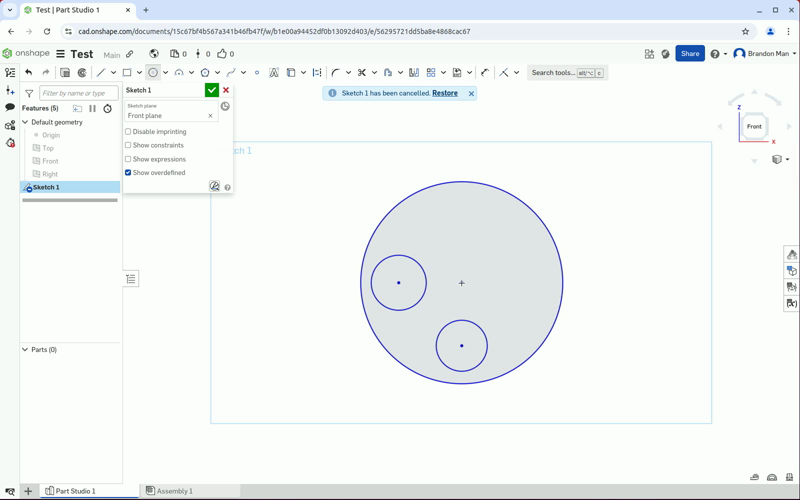
key_up(shift)
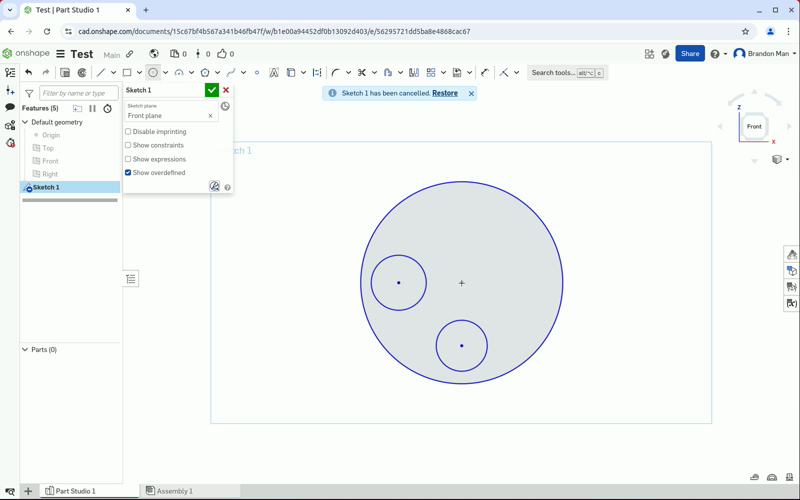
mouse_move(487, 282)
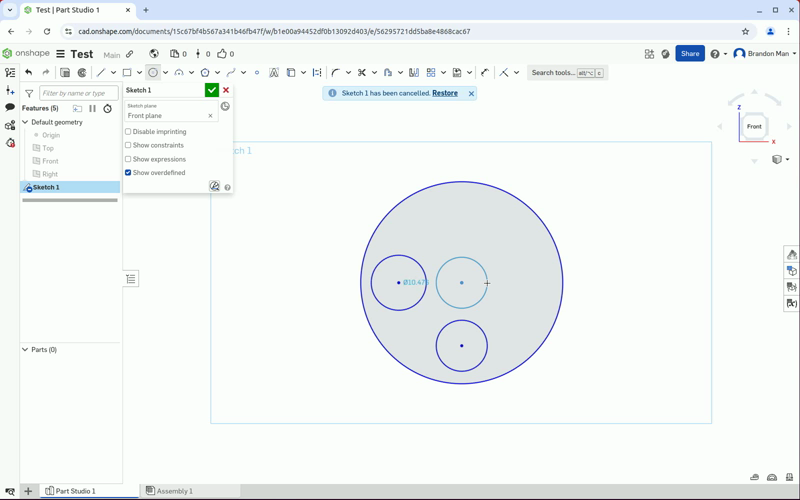
click(487, 282)
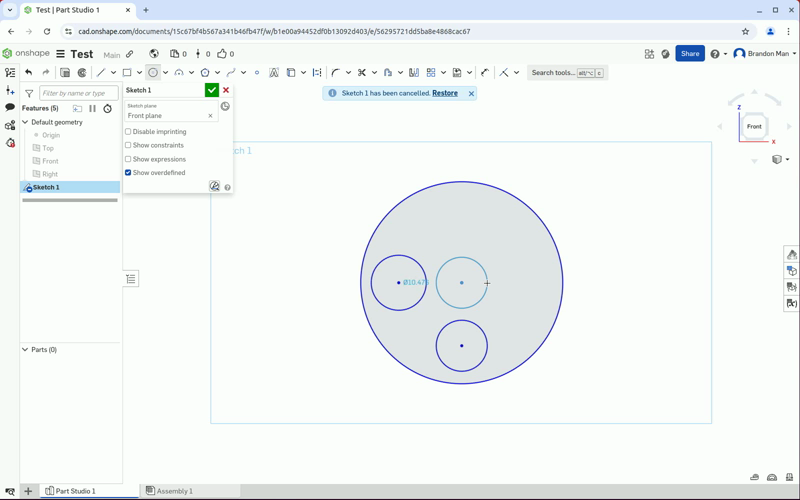
key(esc)
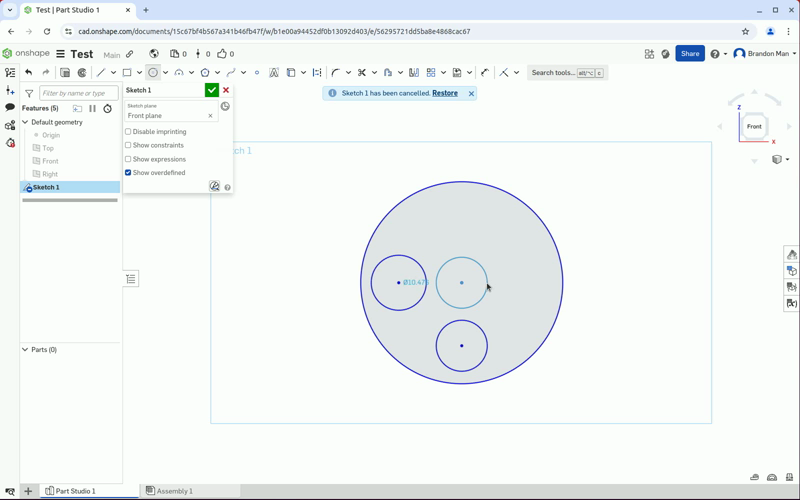
key(c)
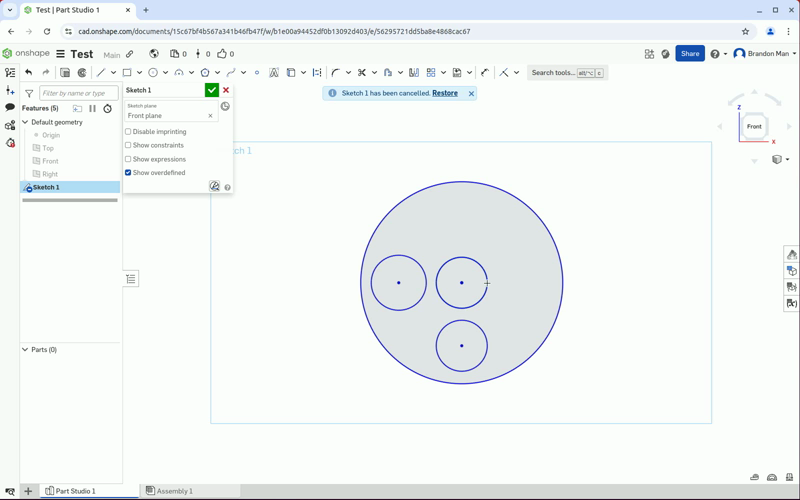
key_down(shift)
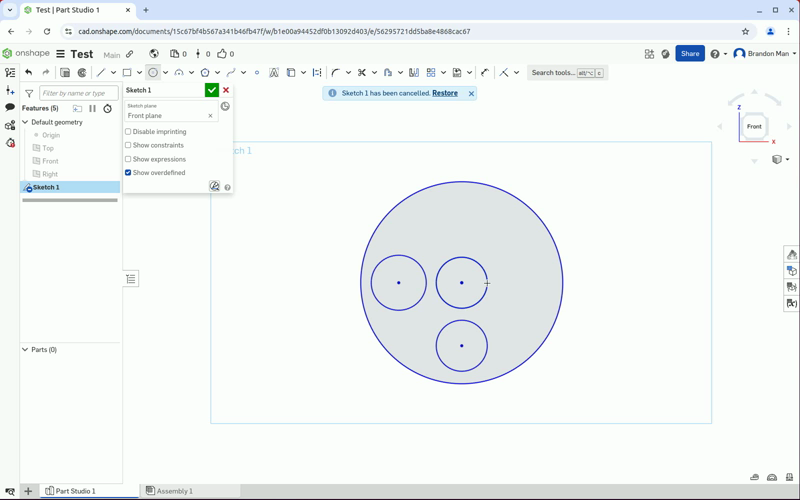
mouse_move(461, 226)
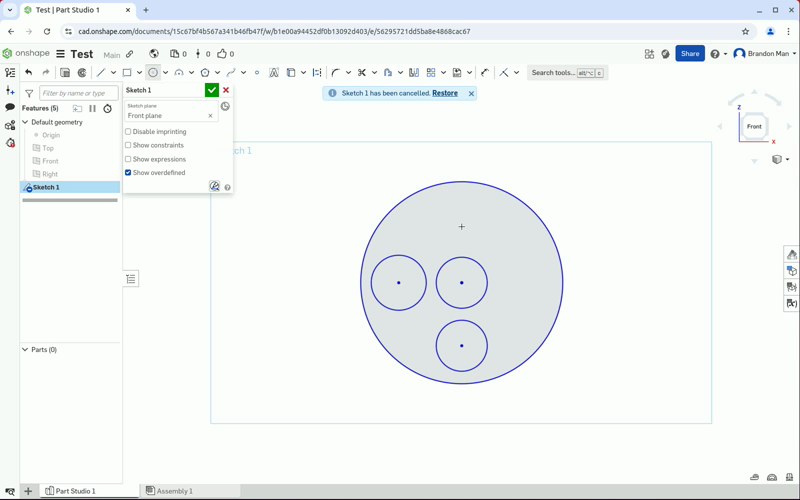
click(461, 226)
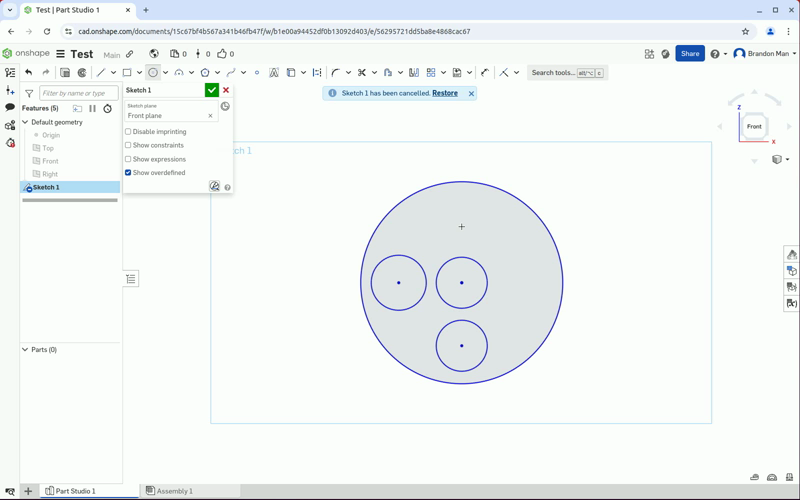
key_up(shift)
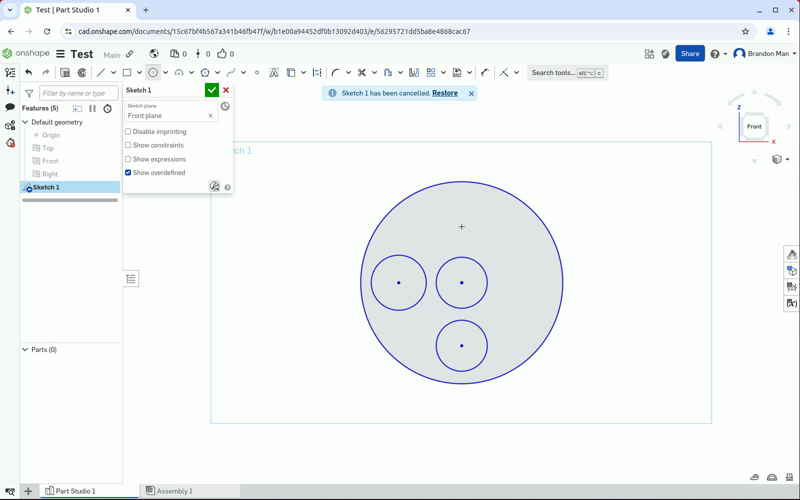
mouse_move(487, 226)
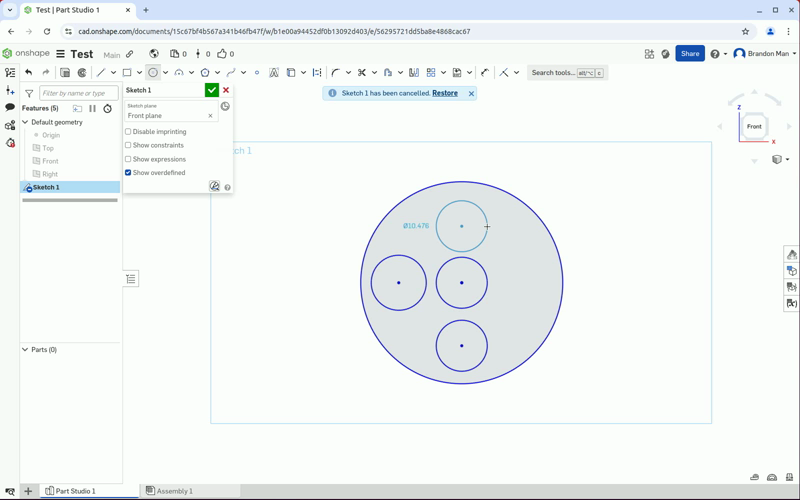
click(487, 226)
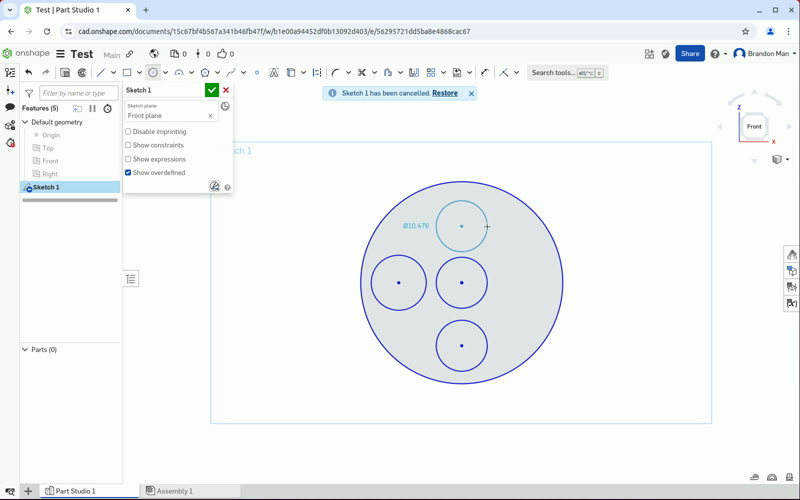
key(esc)
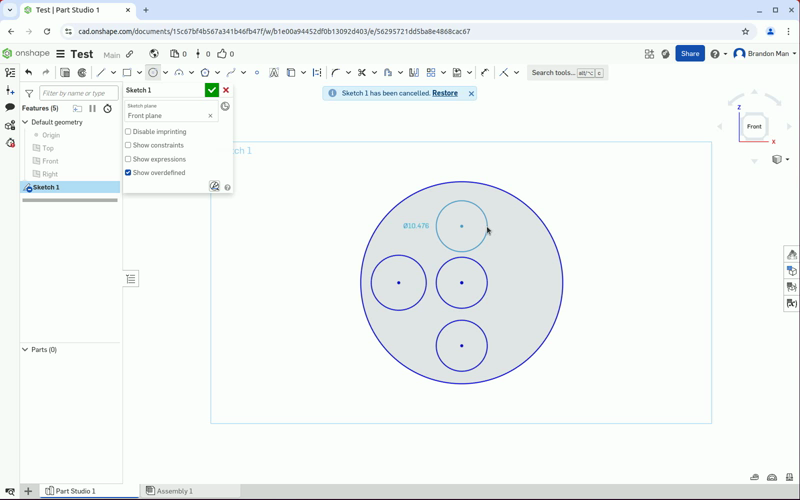
key(c)
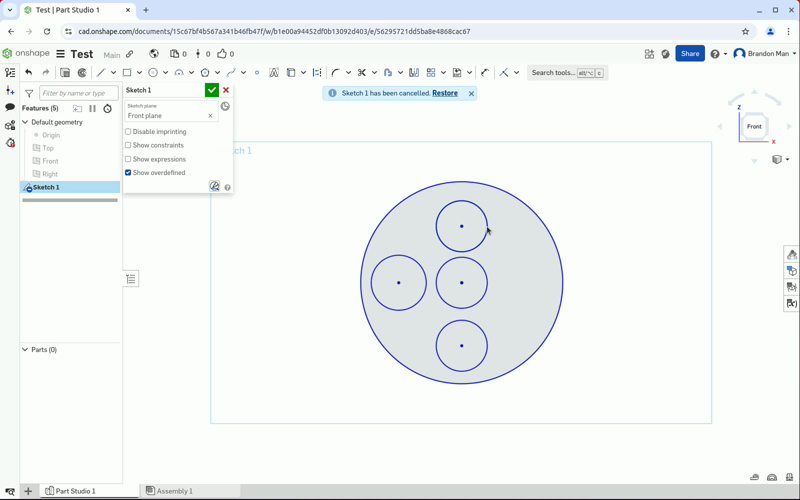
key_down(shift)
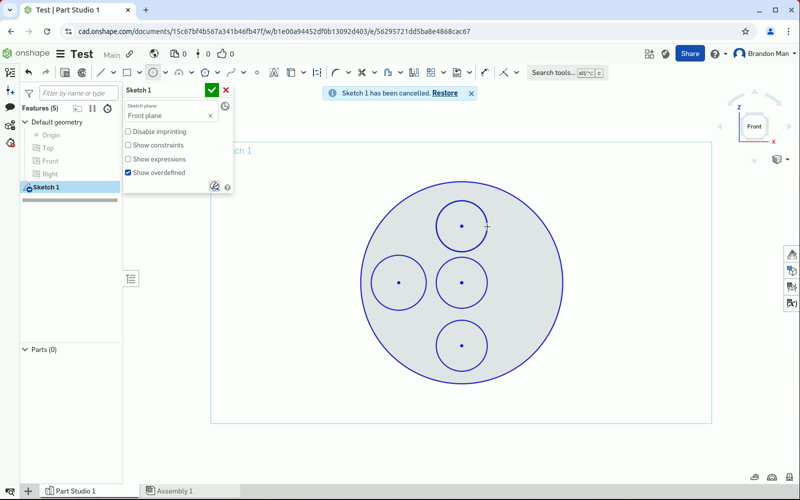
mouse_move(520, 282)
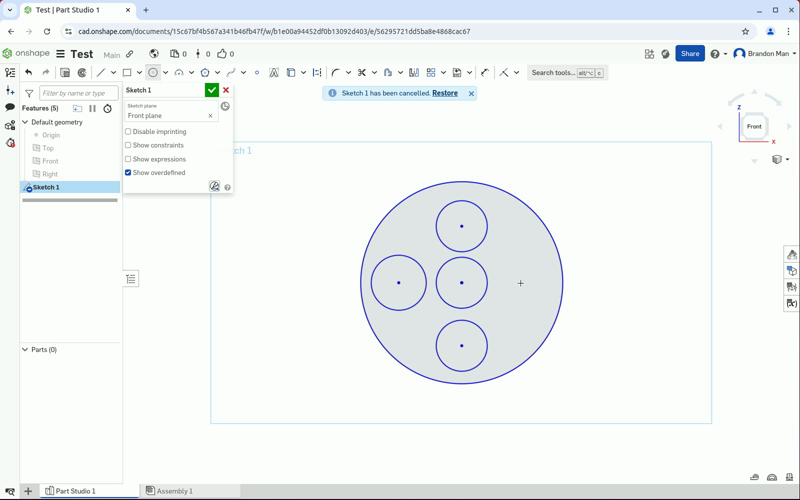
click(520, 282)
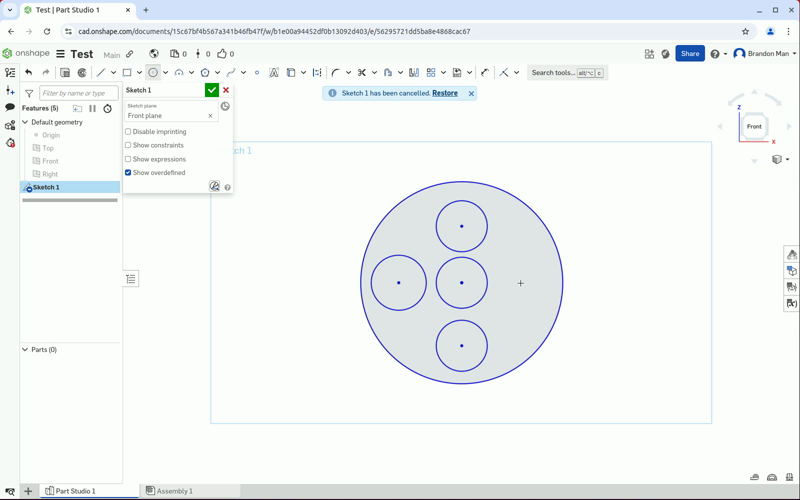
key_up(shift)
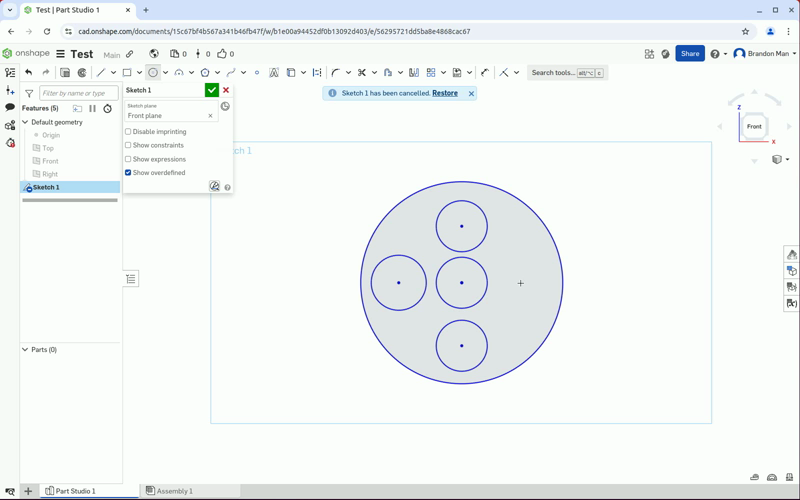
mouse_move(543, 282)
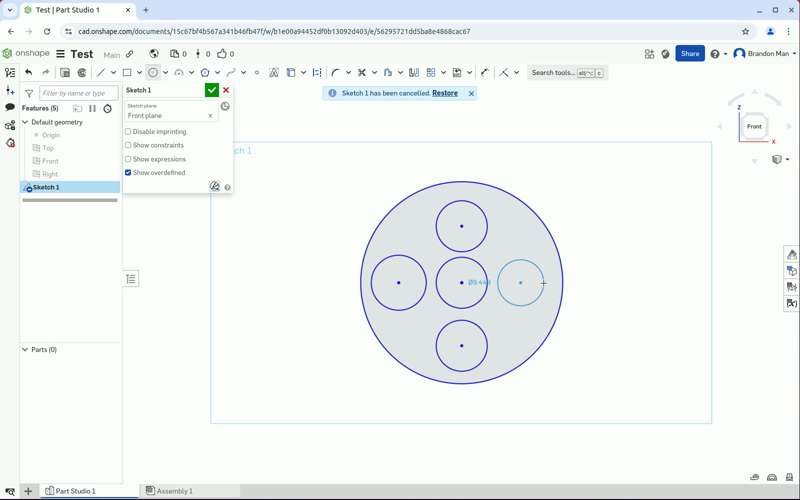
click(543, 282)
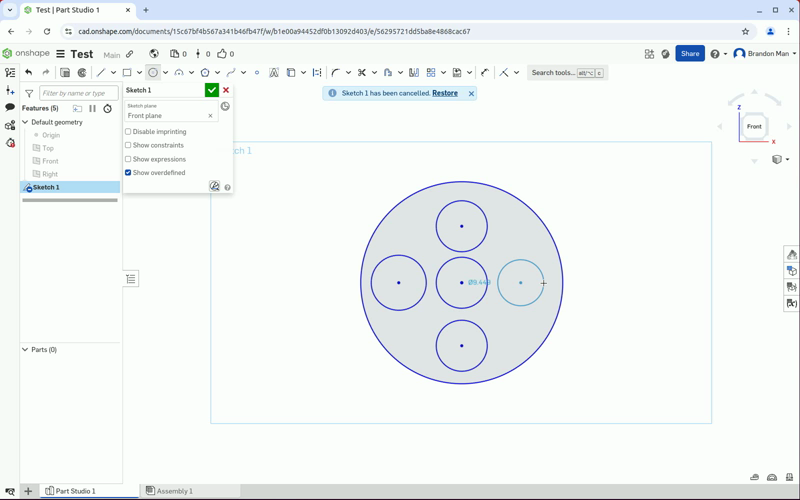
key(esc)
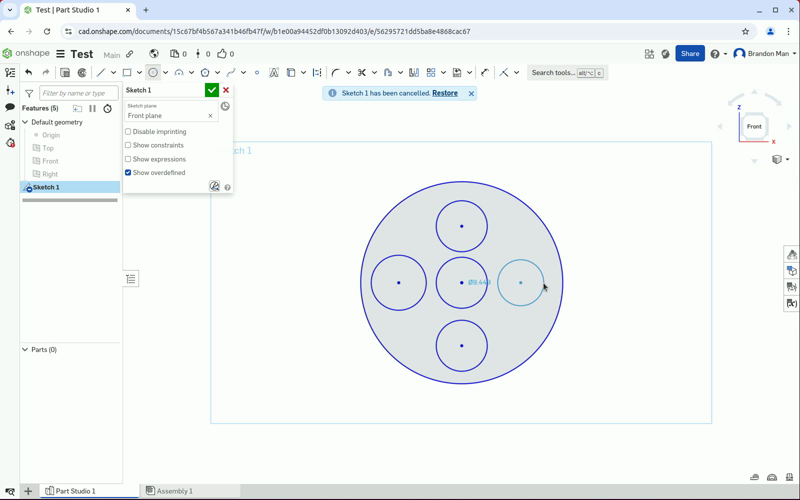
mouse_move(418, 328)
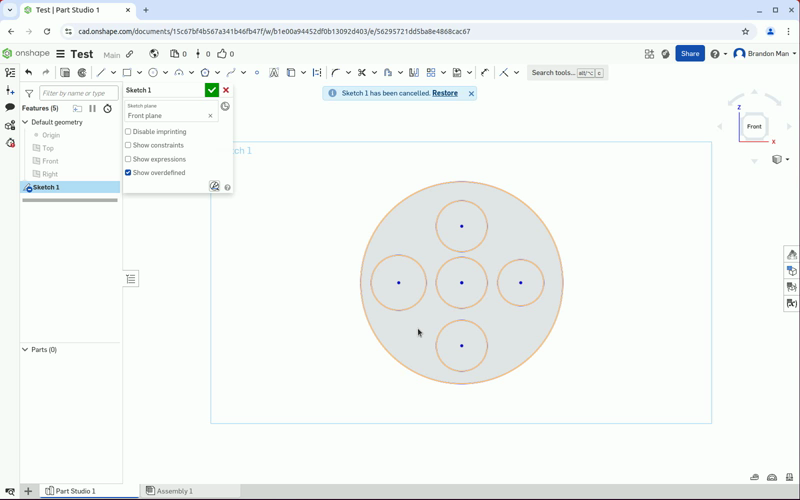
click(418, 328)
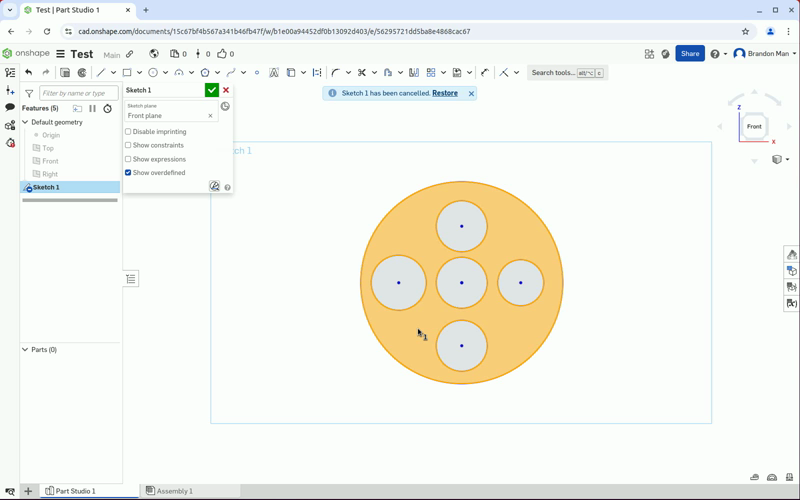
mouse_move(73, 352)
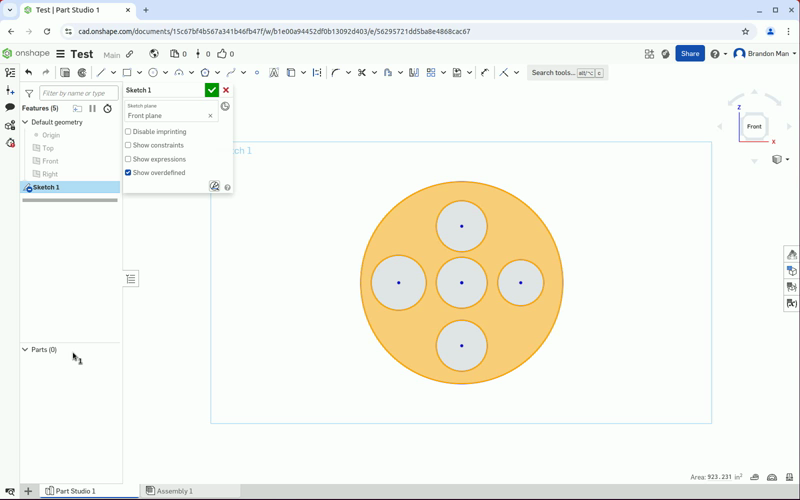
key(shift+y)
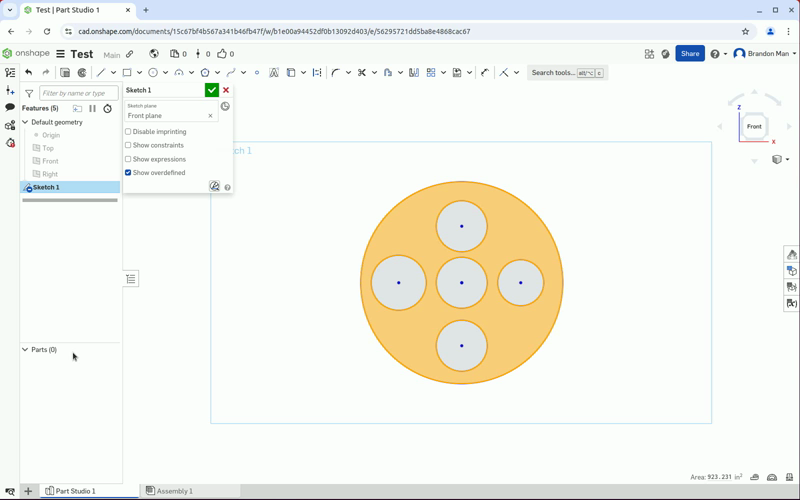
key(shift+e)
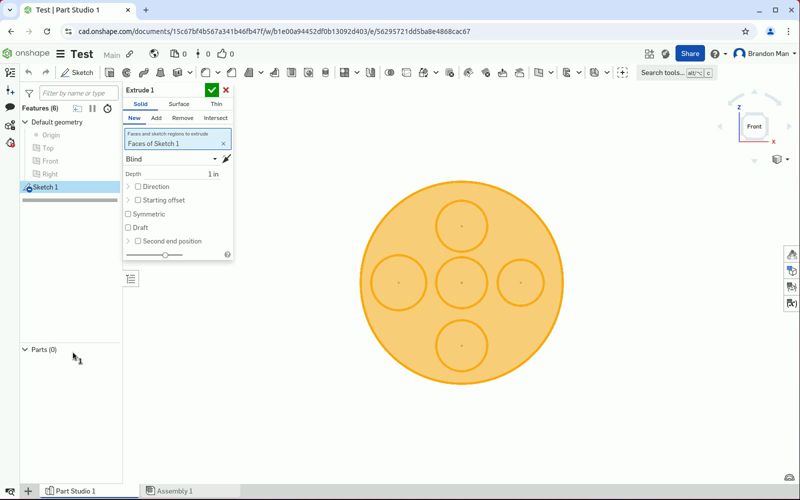
mouse_move(143, 106)
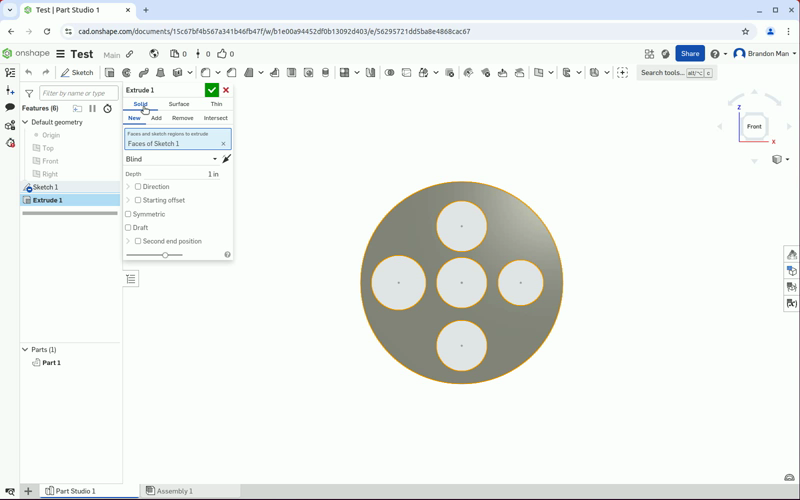
click(143, 106)
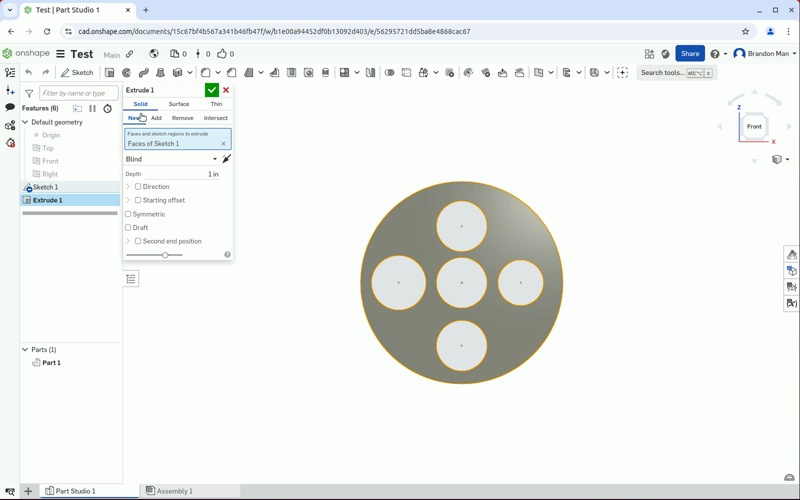
mouse_move(137, 120)
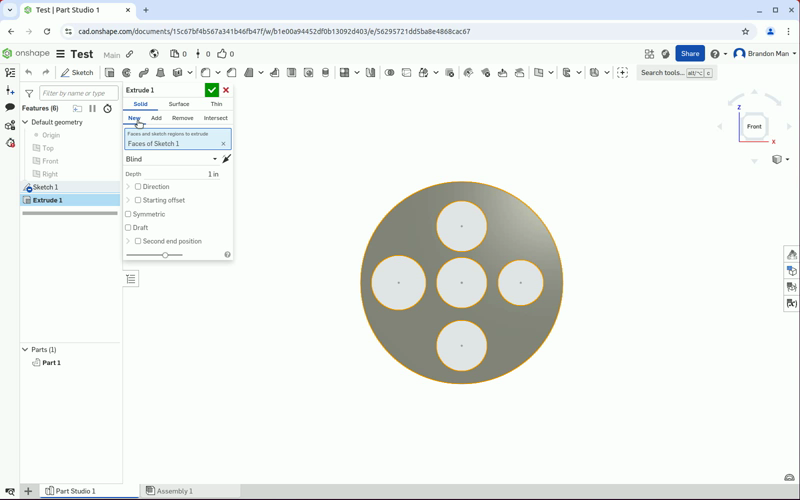
click(137, 120)
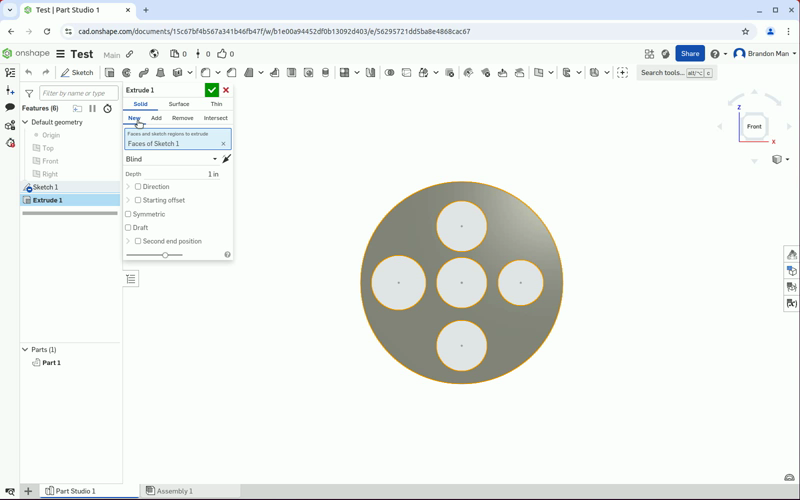
key(tab, 4)
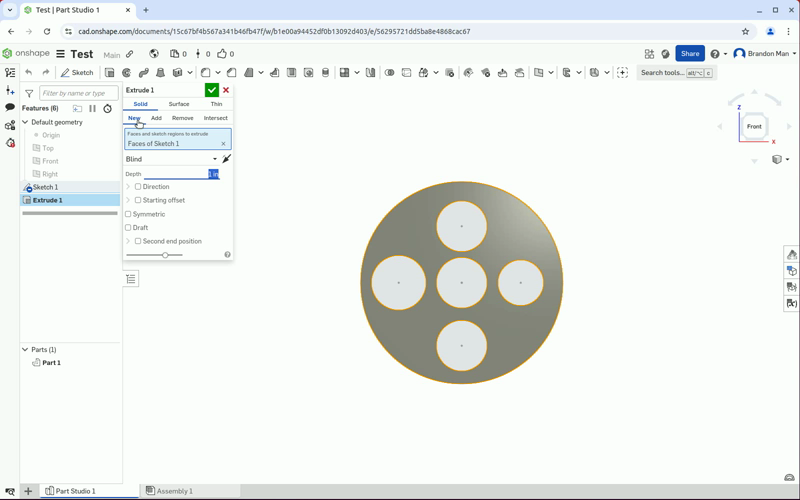
text(16.128)
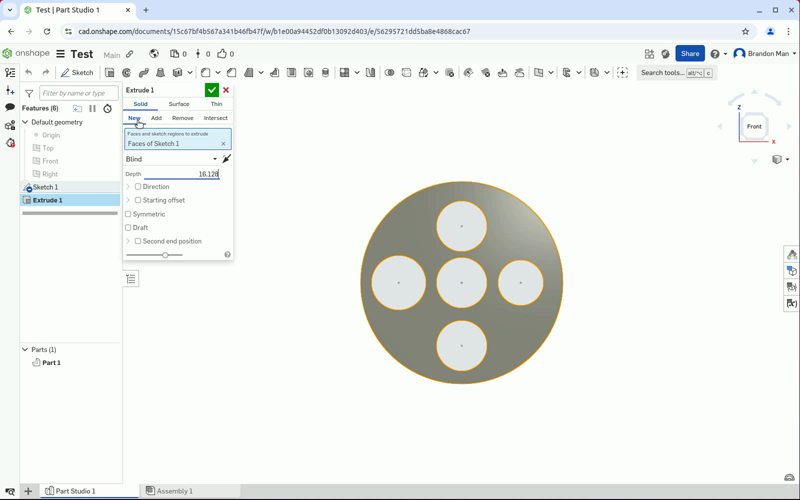
key(enter)
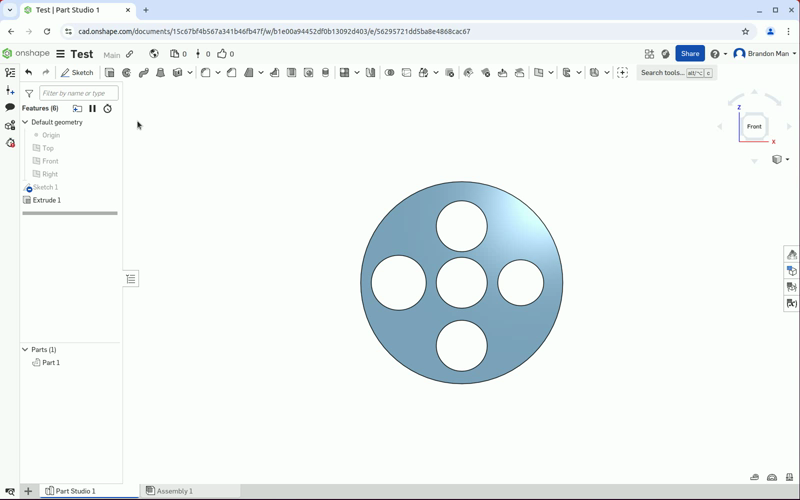
key(shift+h)
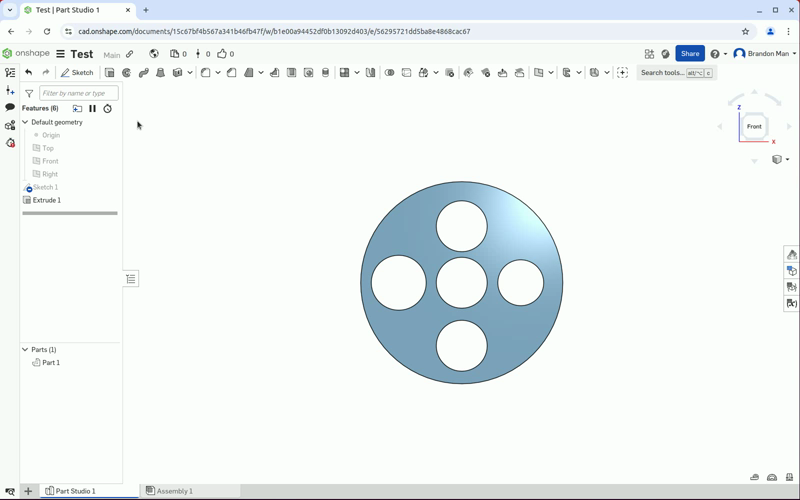
key(shift+h)
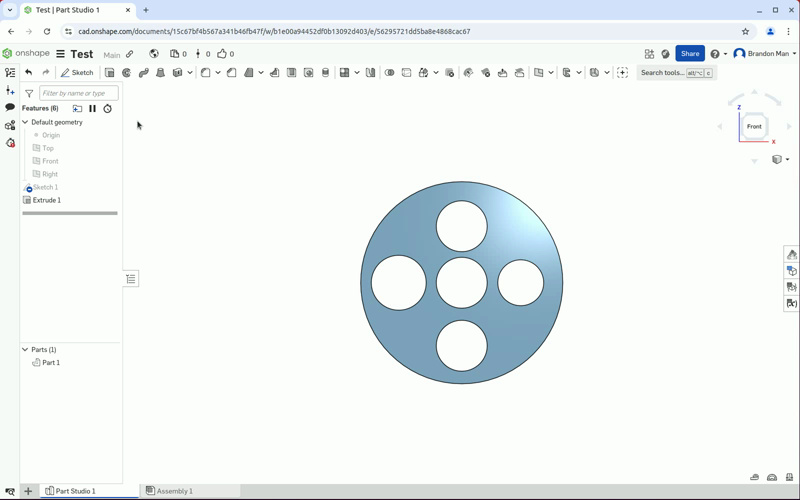
mouse_move(73, 189)
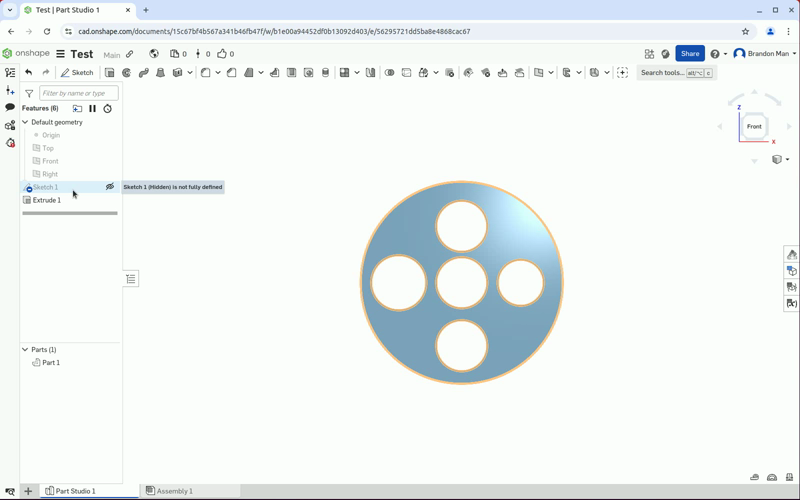
click(73, 189)
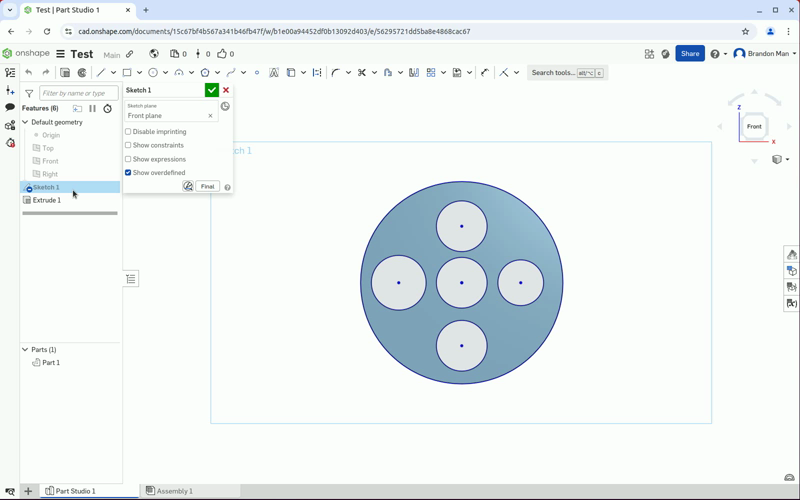
mouse_move(229, 92)
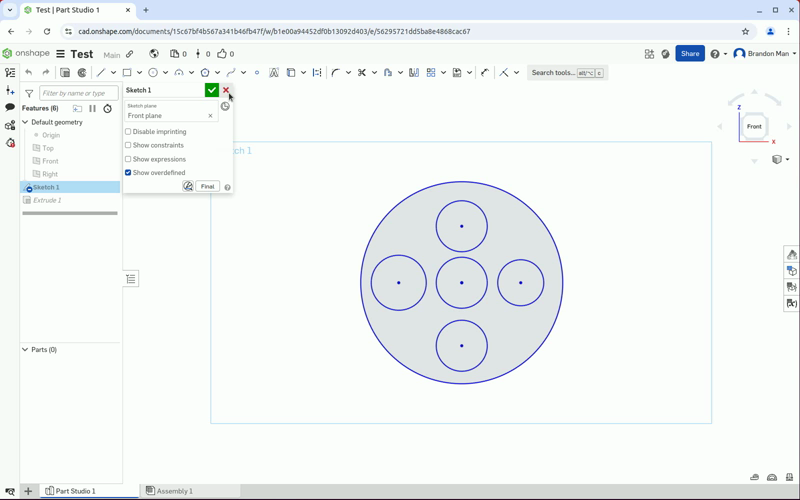
click(229, 92)
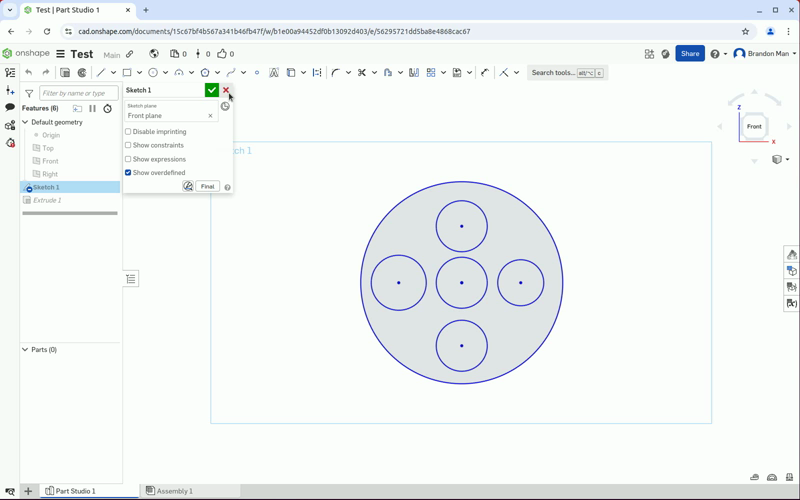
key(shift+s)
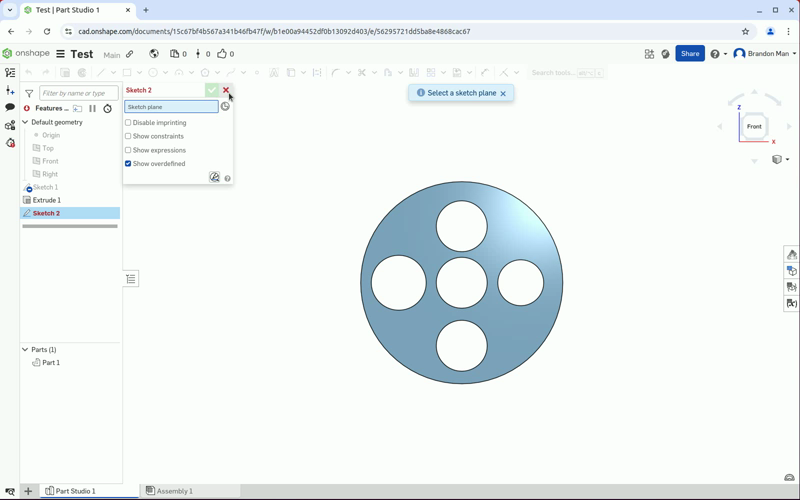
mouse_move(73, 163)
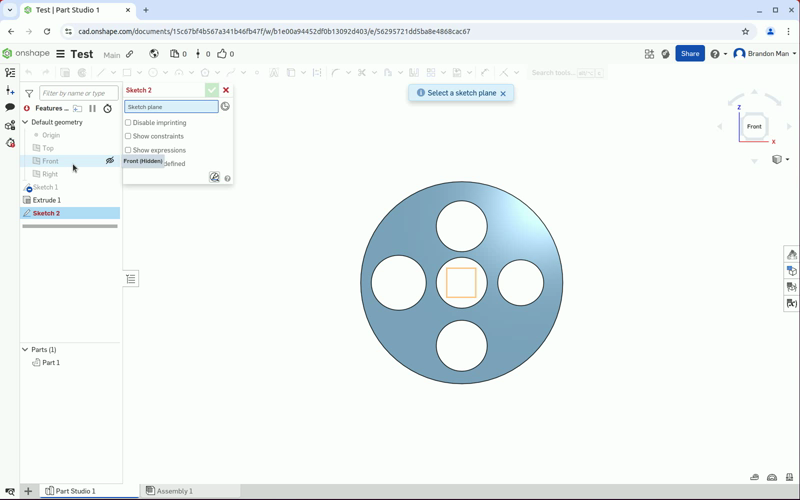
click(73, 163)
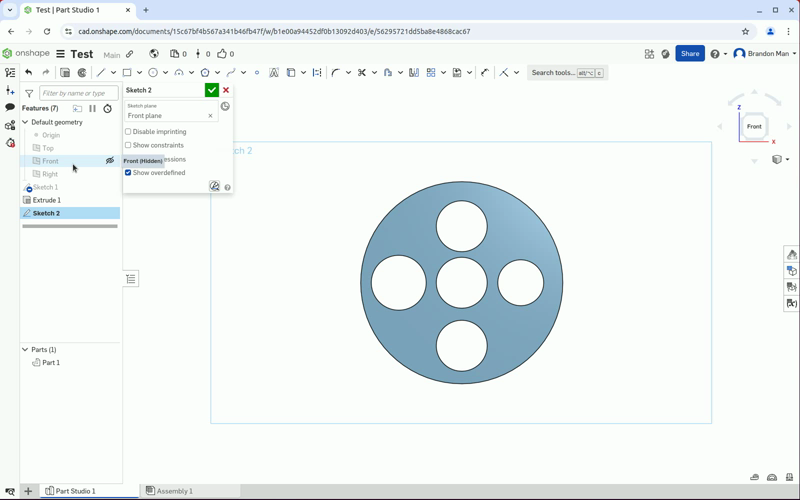
mouse_move(73, 352)
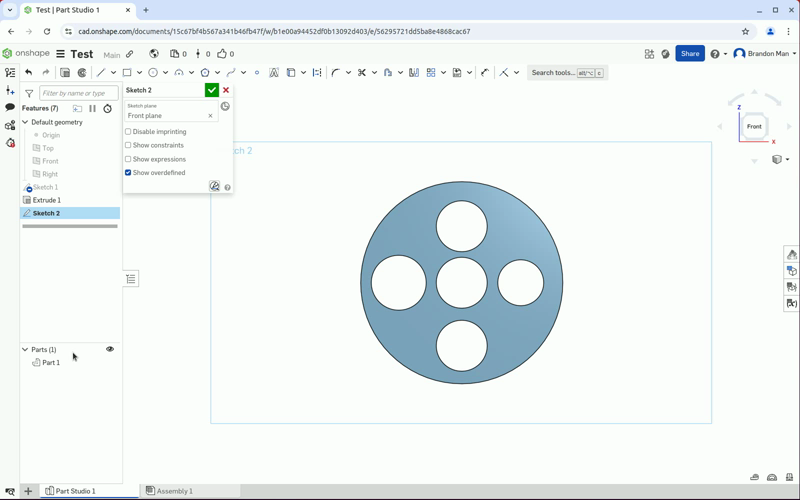
key(y)
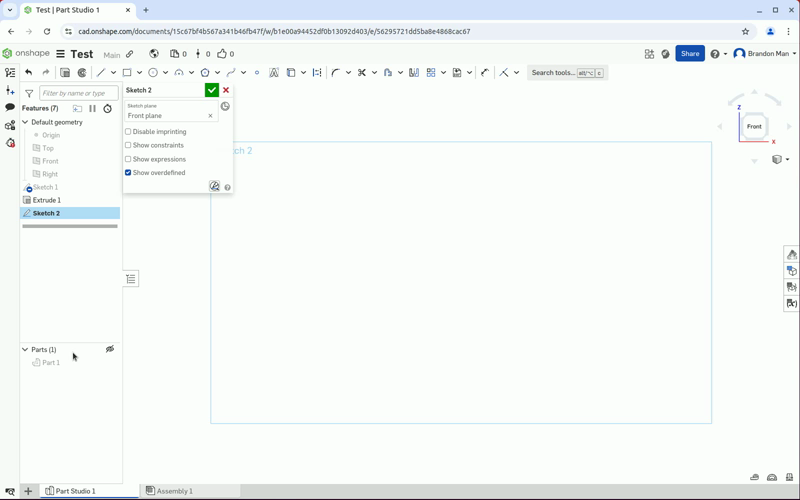
key(c)
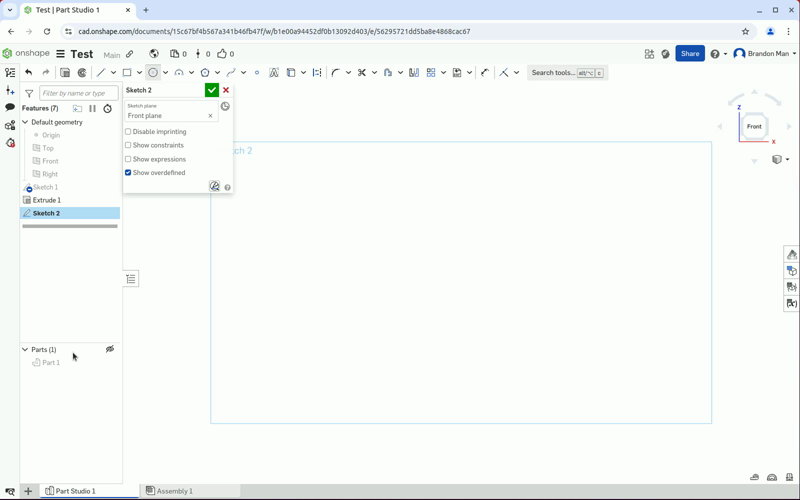
key_down(shift)
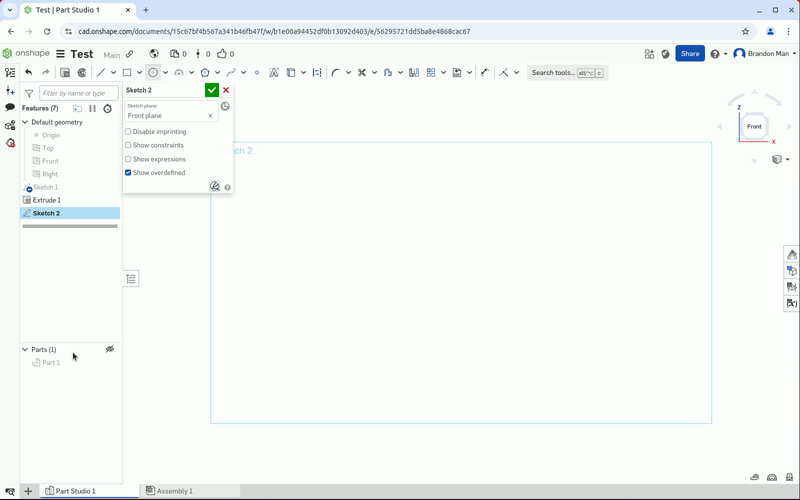
mouse_move(461, 282)
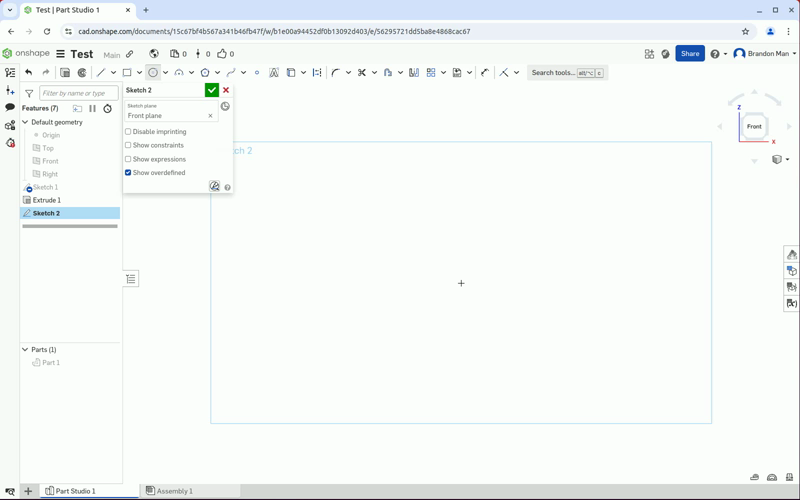
click(461, 282)
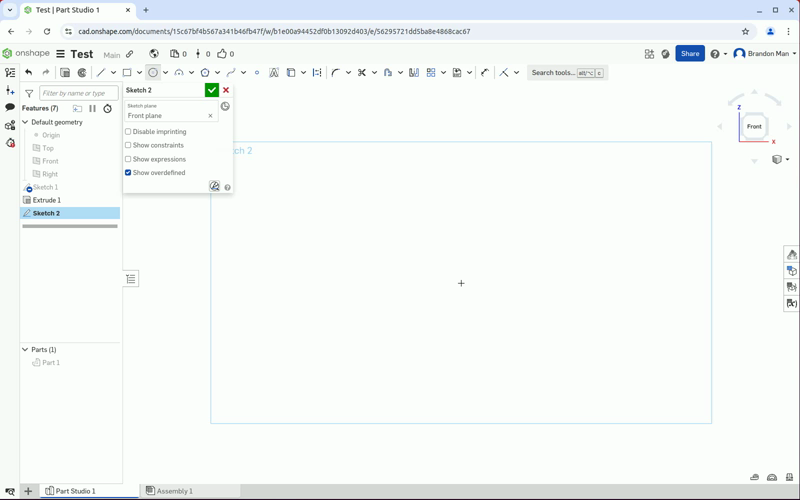
key_up(shift)
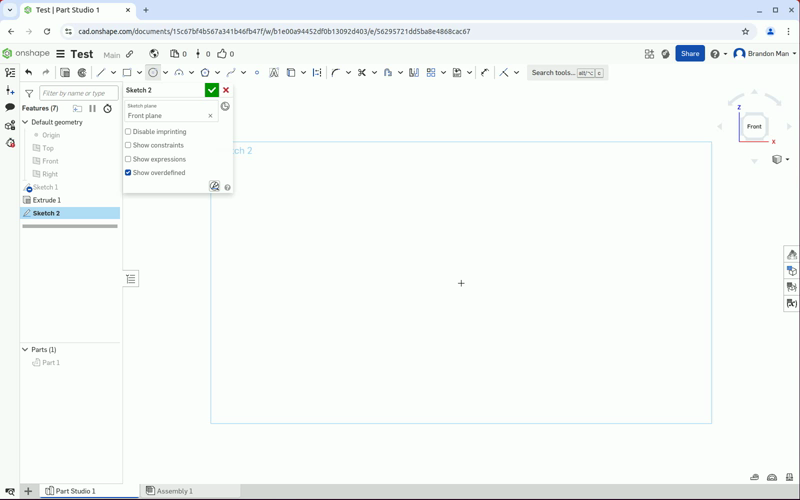
mouse_move(574, 282)
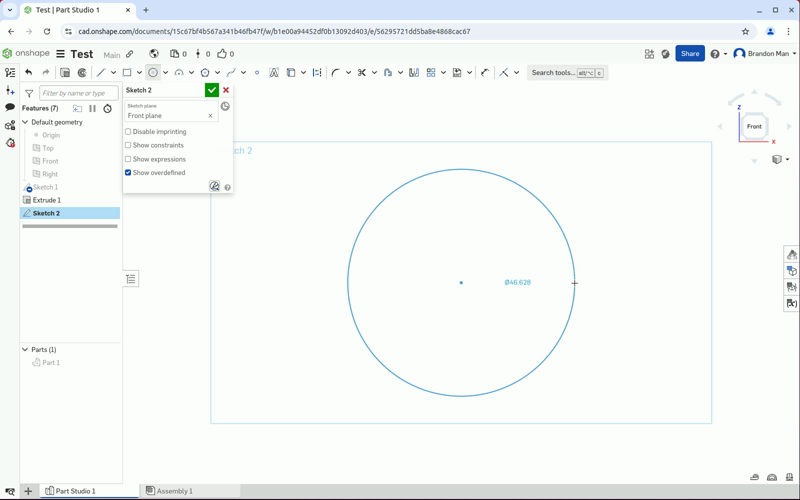
click(574, 282)
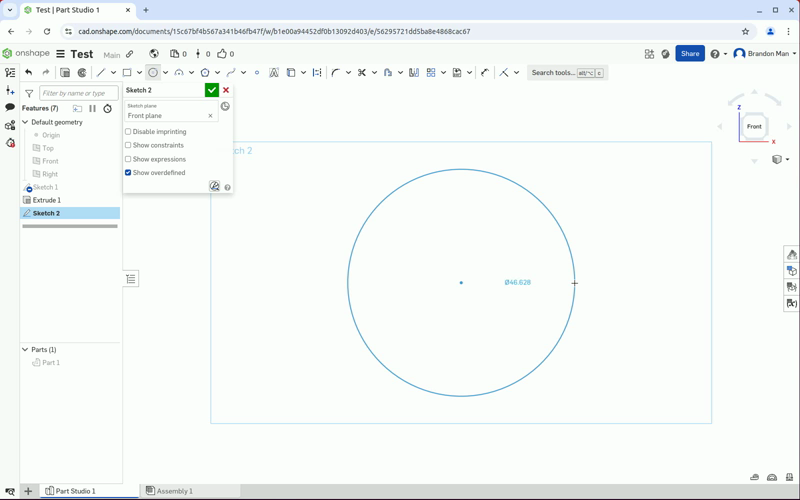
key(esc)
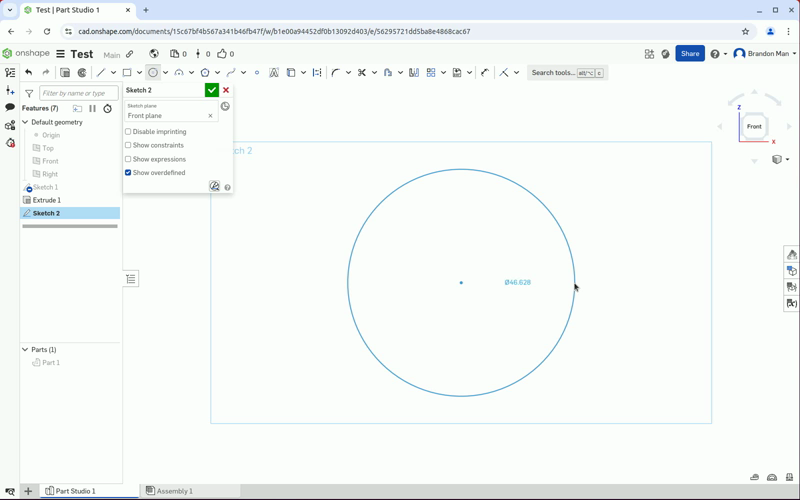
key(c)
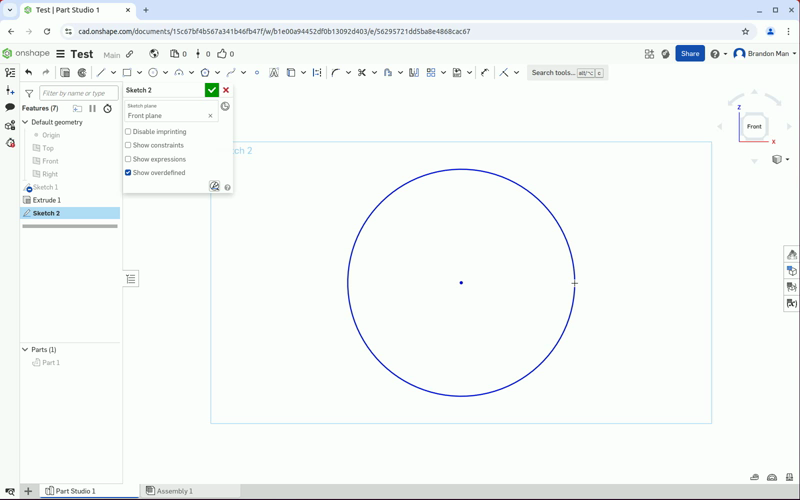
key_down(shift)
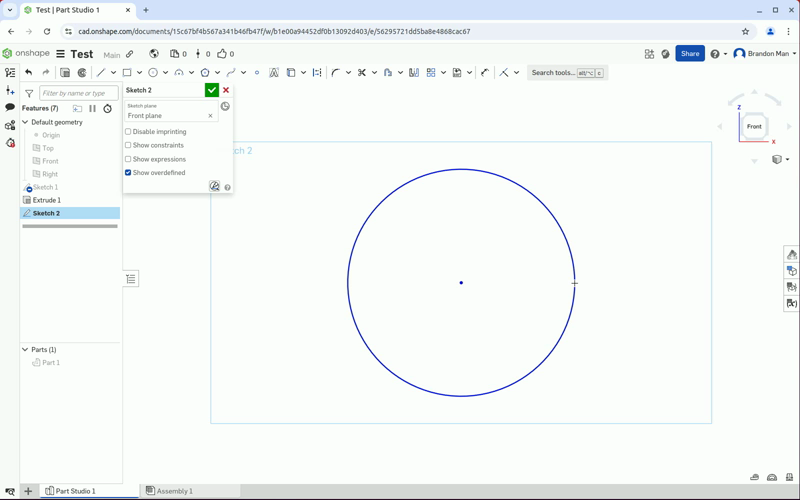
mouse_move(461, 282)
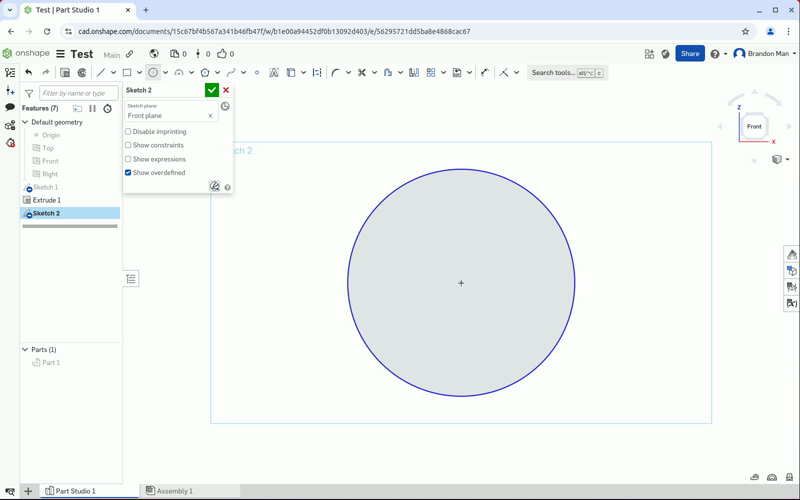
click(461, 282)
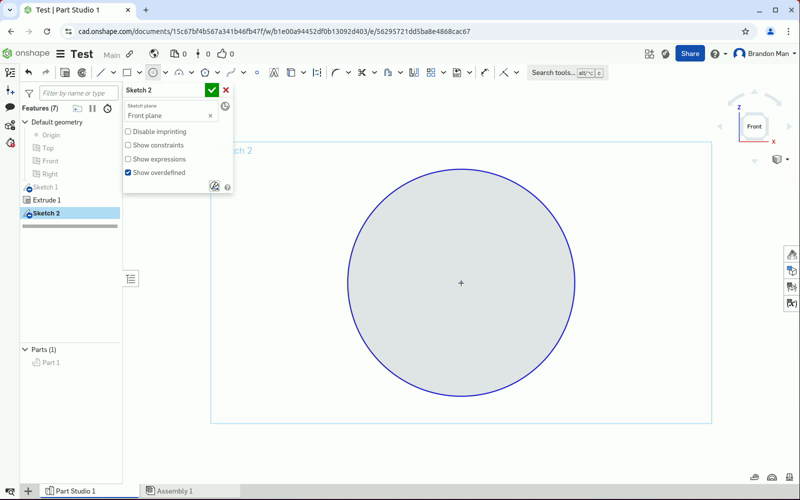
key_up(shift)
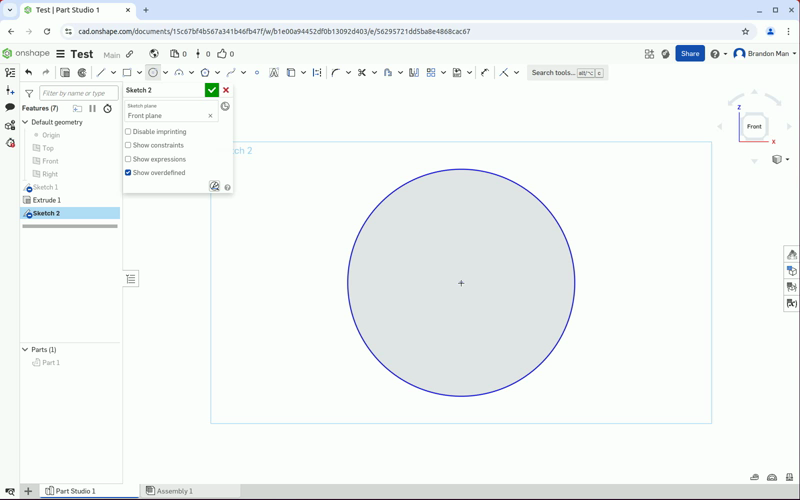
mouse_move(560, 282)
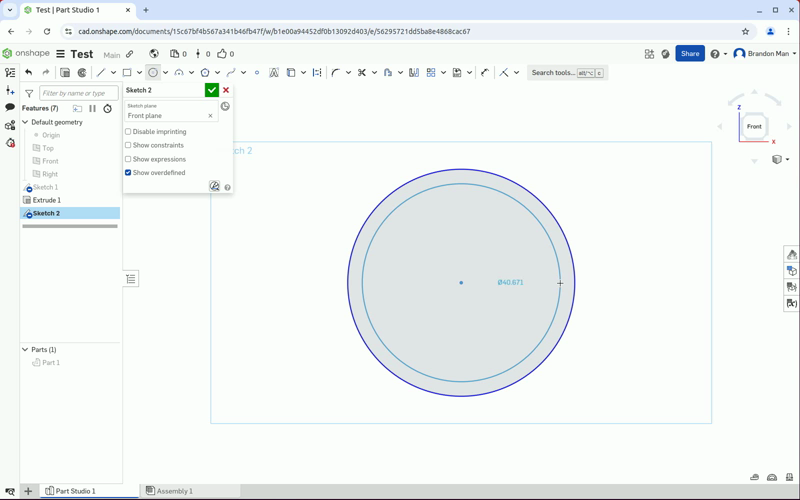
click(560, 282)
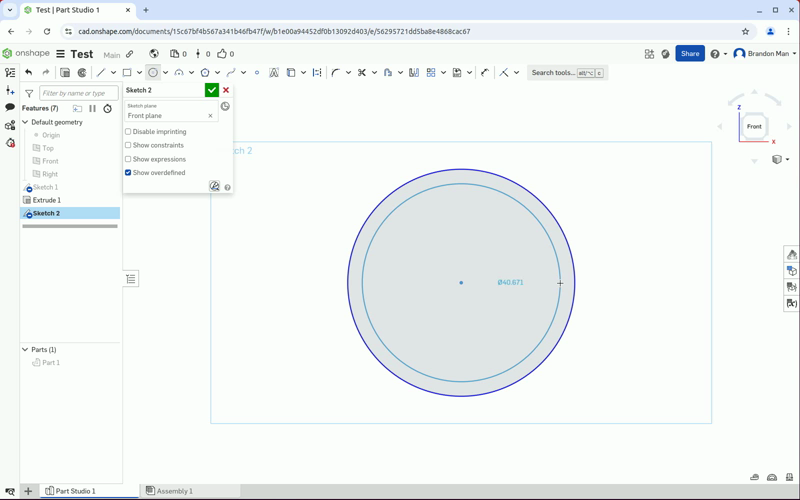
key(esc)
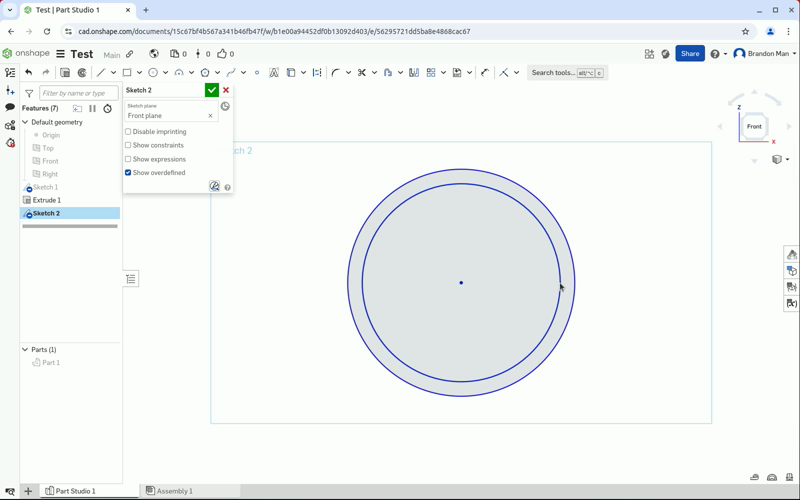
mouse_move(423, 183)
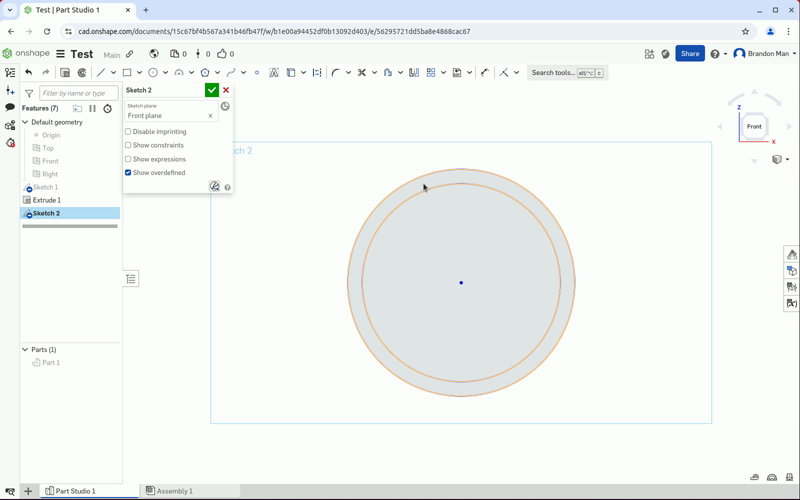
click(423, 183)
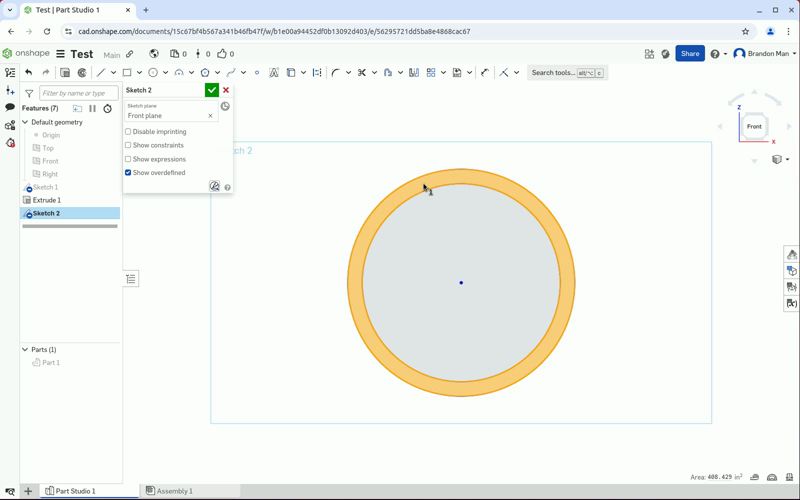
mouse_move(73, 352)
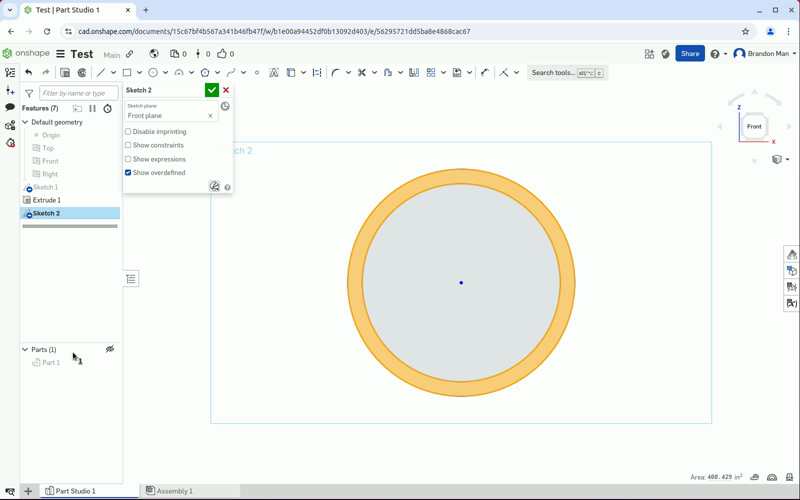
key(shift+y)
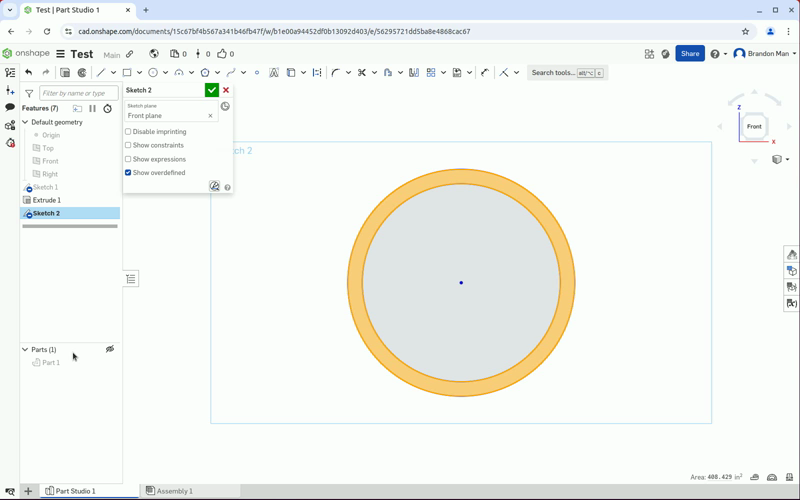
key(shift+e)
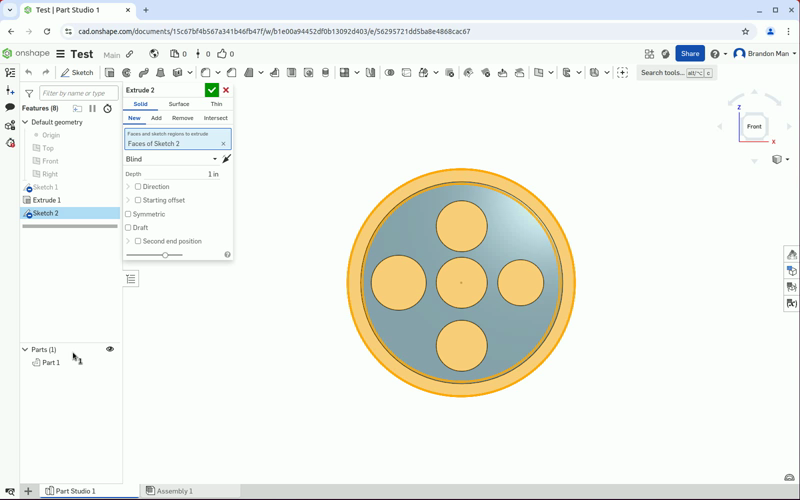
mouse_move(143, 106)
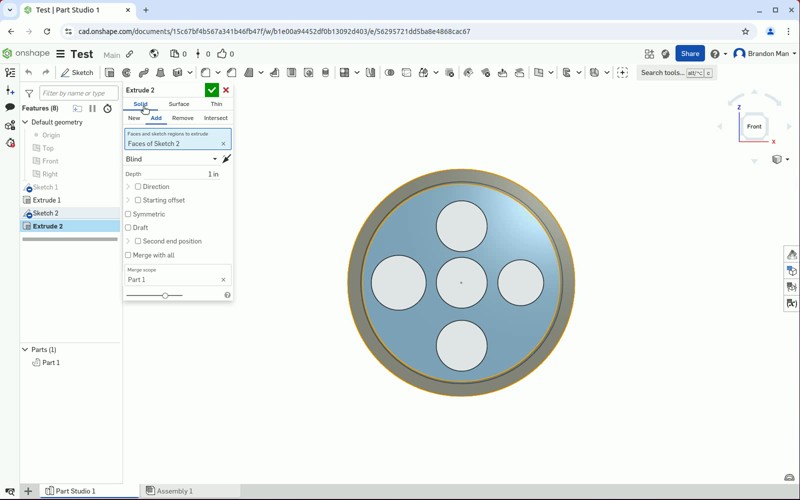
click(143, 106)
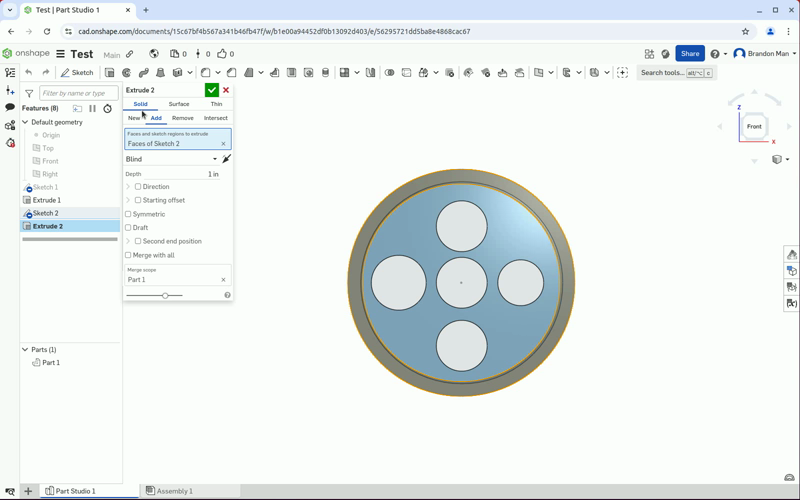
mouse_move(137, 120)
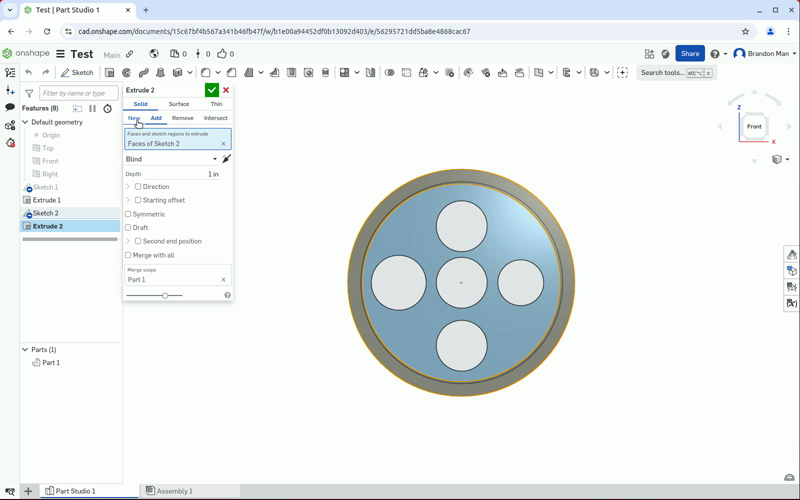
click(137, 120)
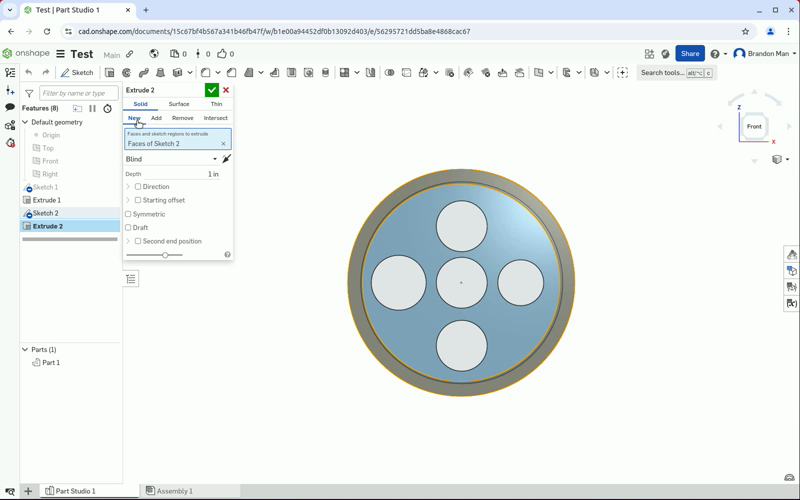
key(tab, 4)
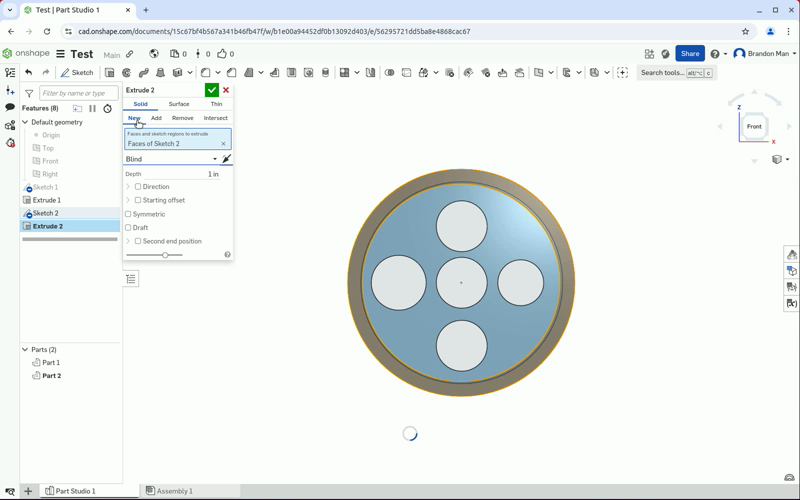
text(16.128)
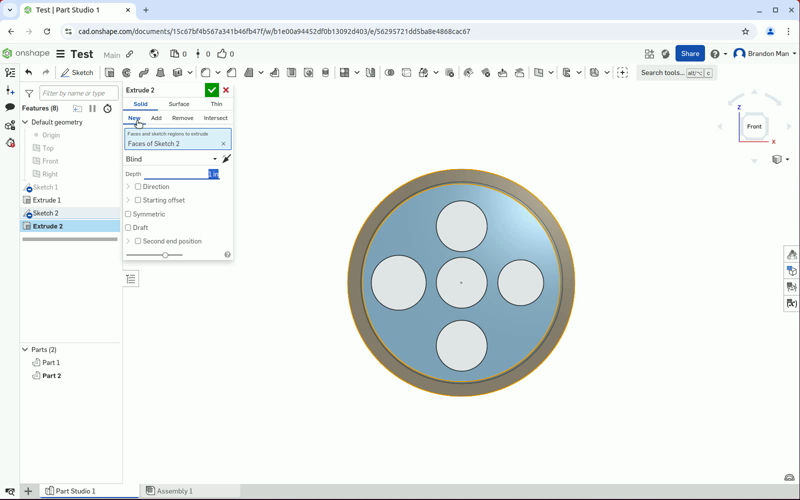
key(enter)
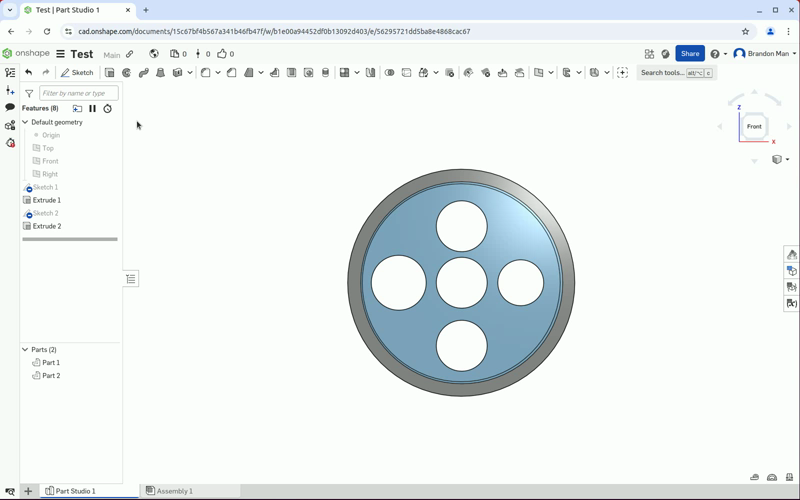
key(shift+h)
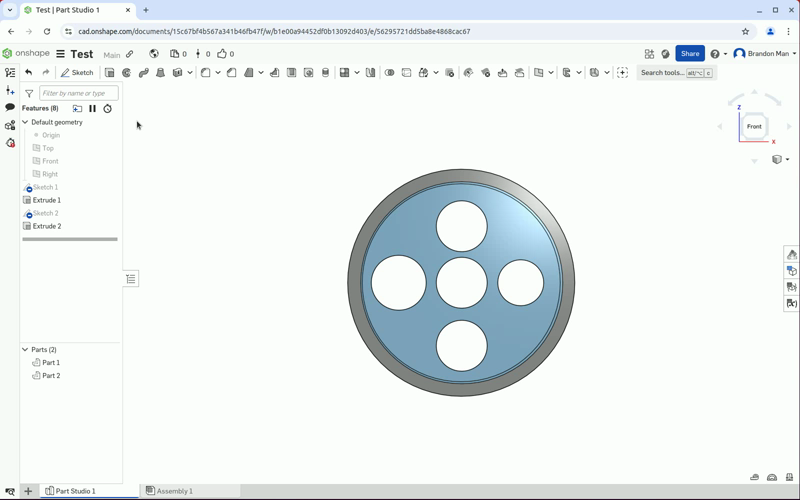
key(shift+h)
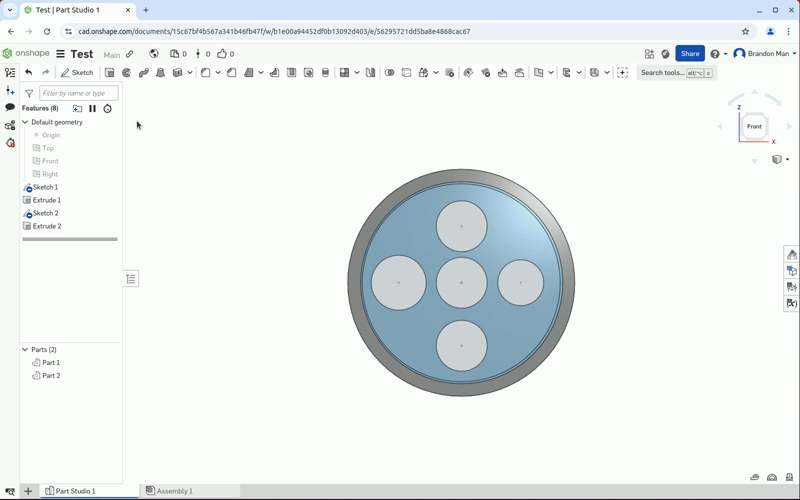
key(shift+7)
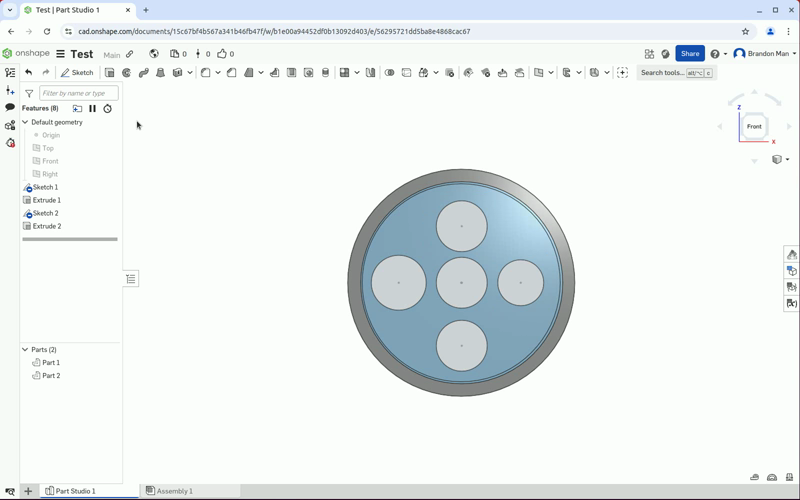
key(left, 2)
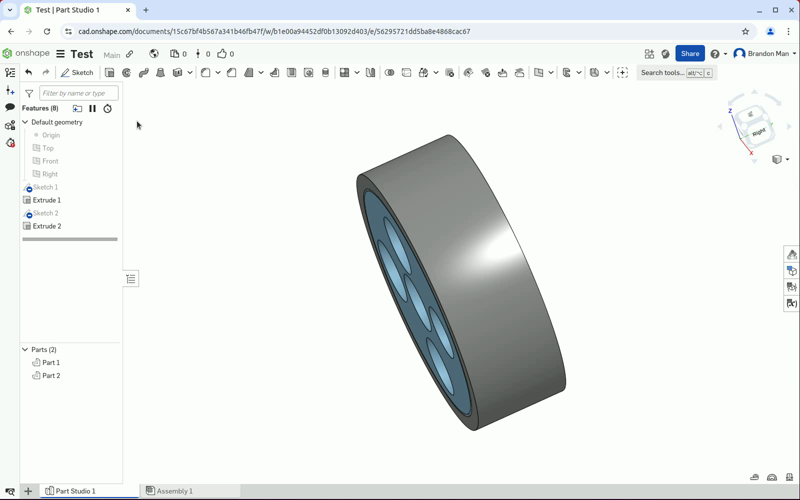
key(down, 2)
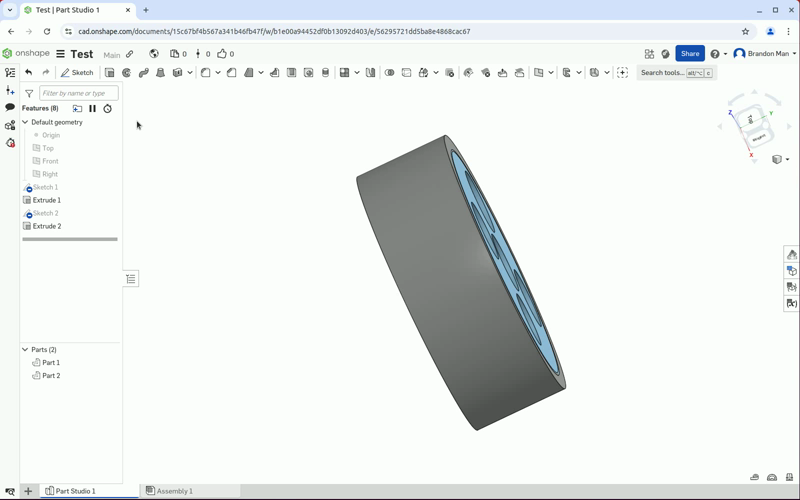
key(up, 2)
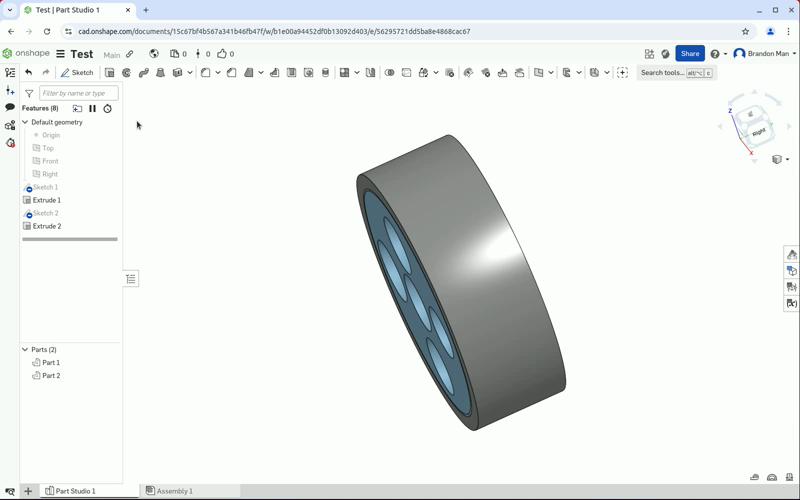
key(right, 2)
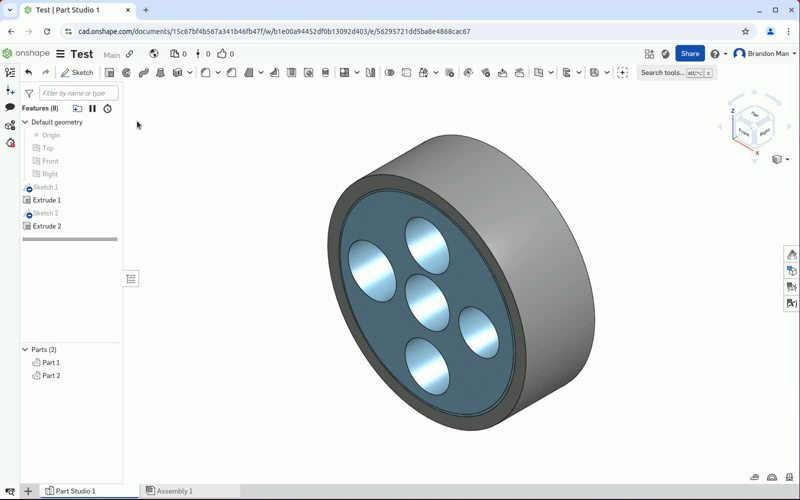
mouse_move(73, 189)
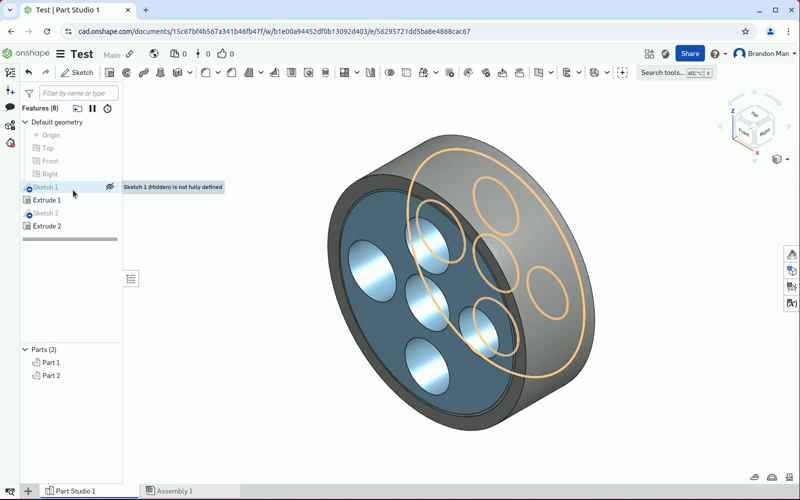
click(73, 189)